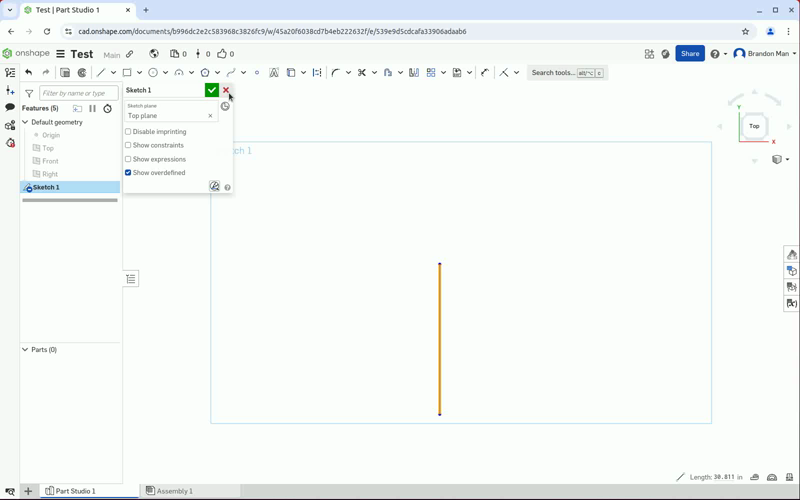
key(shift+h)
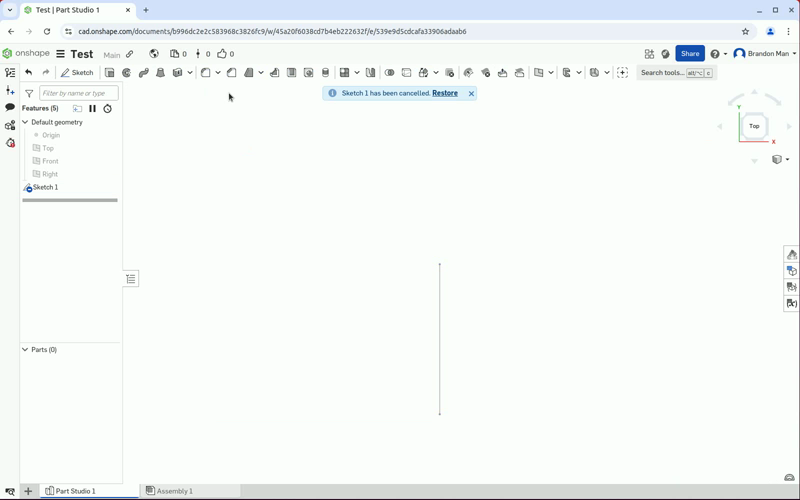
key(shift+s)
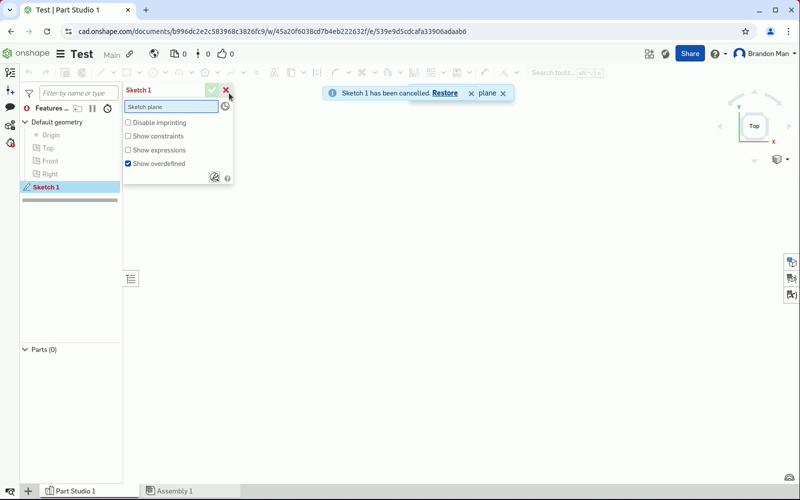
mouse_move(73, 150)
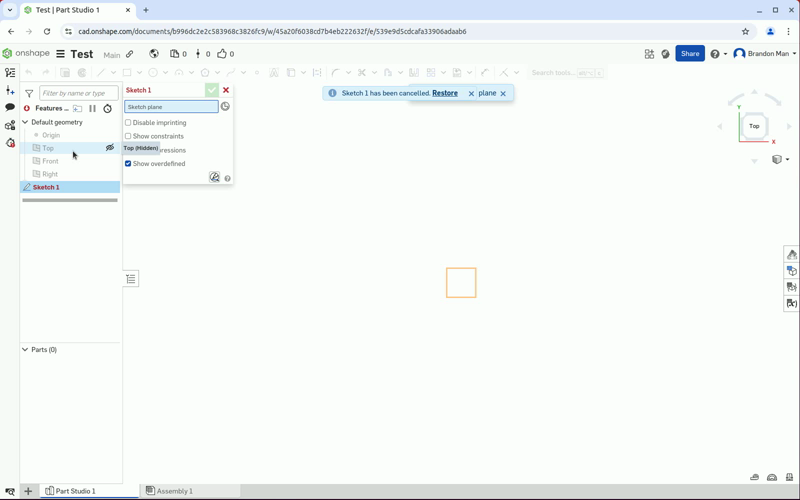
click(73, 150)
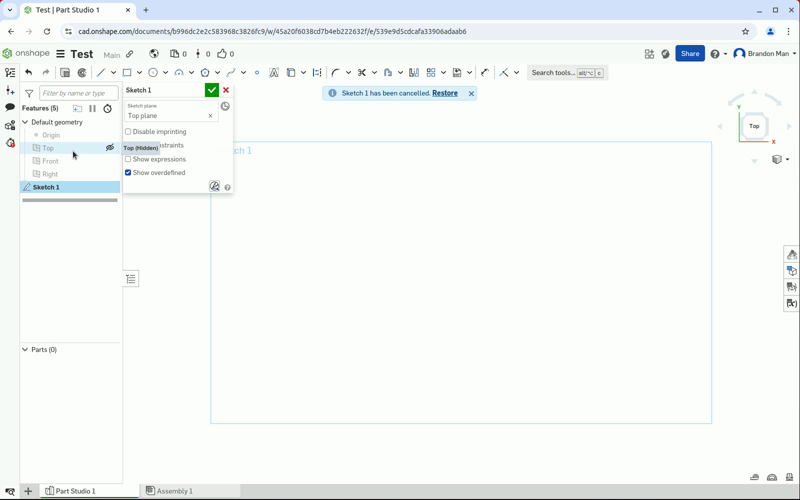
mouse_move(73, 352)
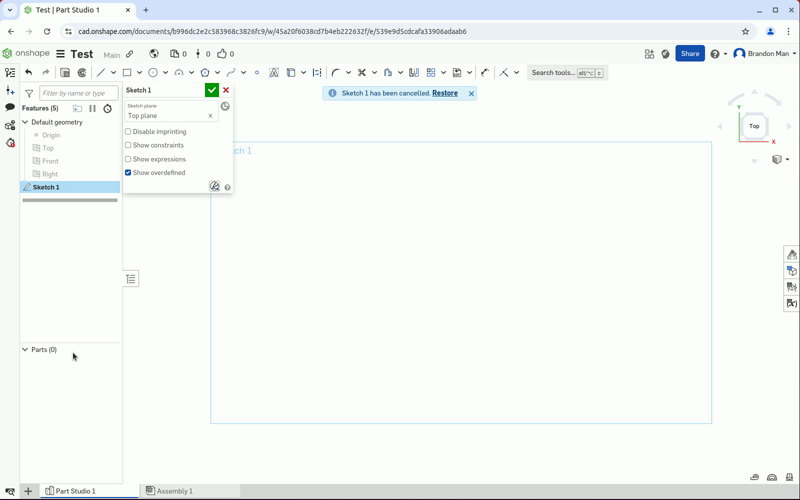
key(y)
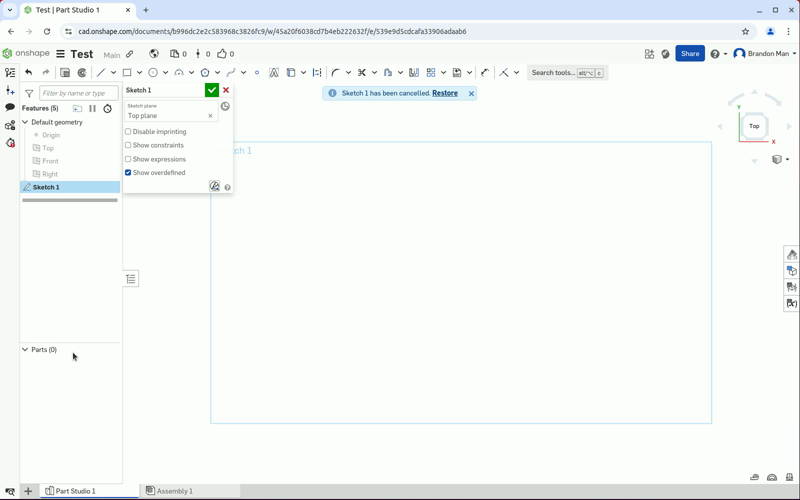
key(c)
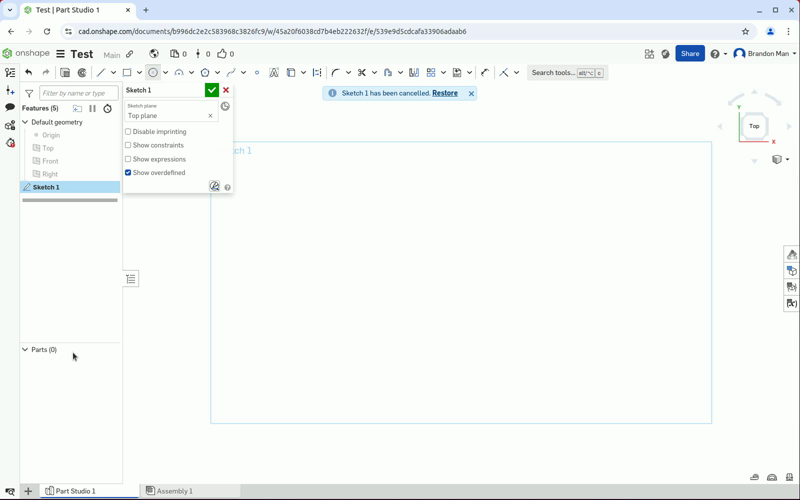
key_down(shift)
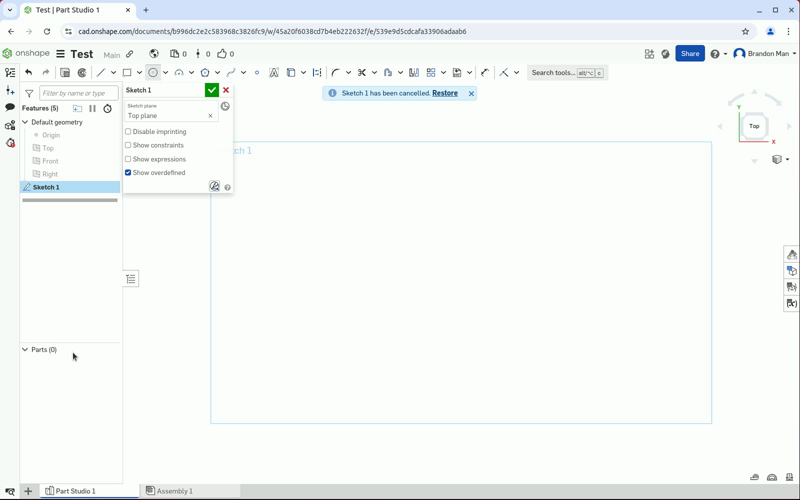
mouse_move(461, 282)
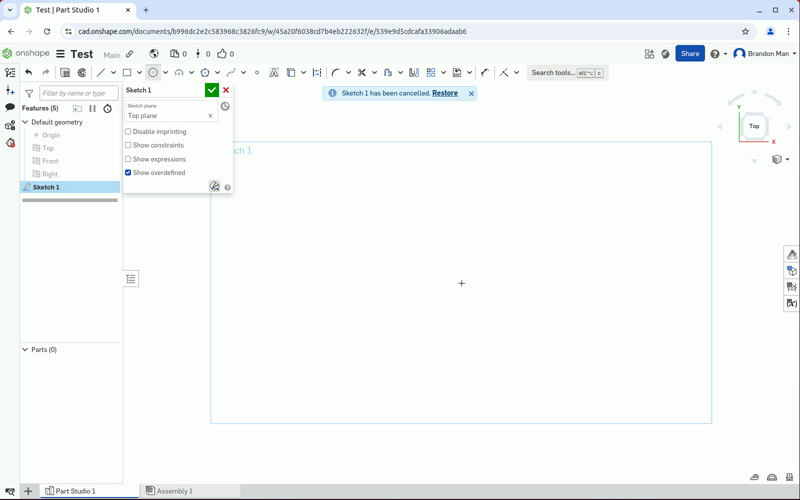
click(461, 282)
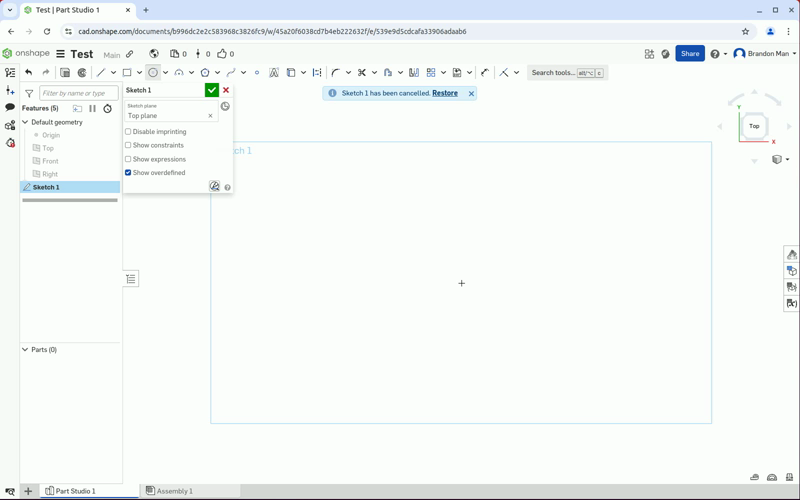
key_up(shift)
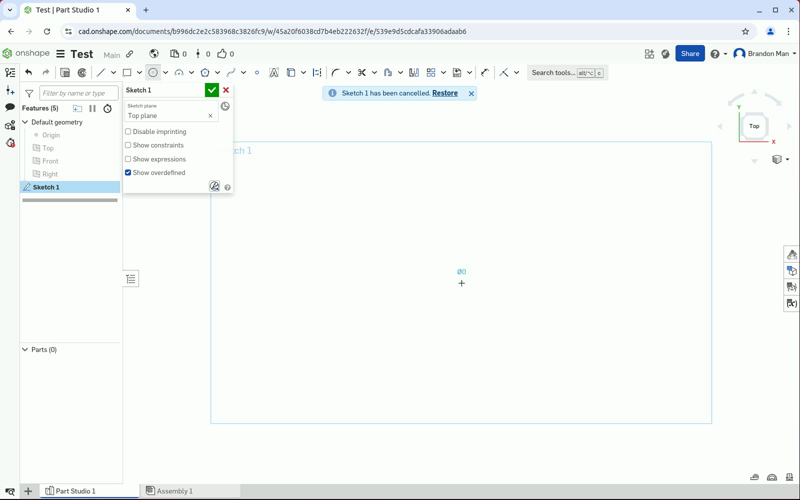
mouse_move(465, 282)
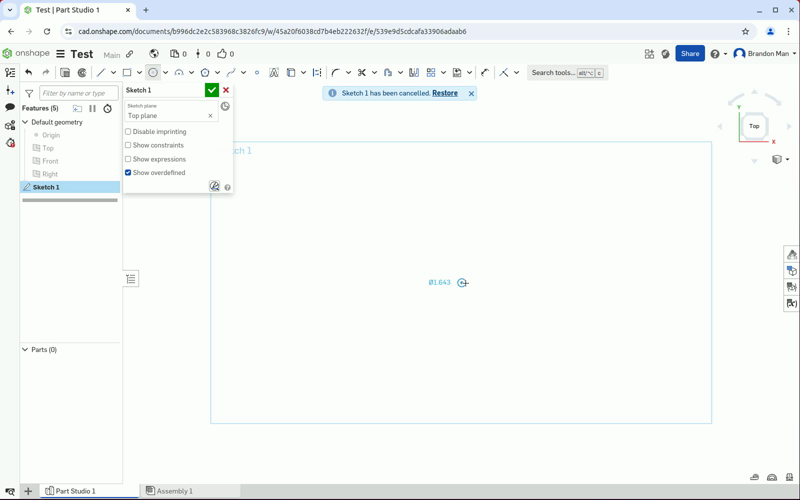
click(465, 282)
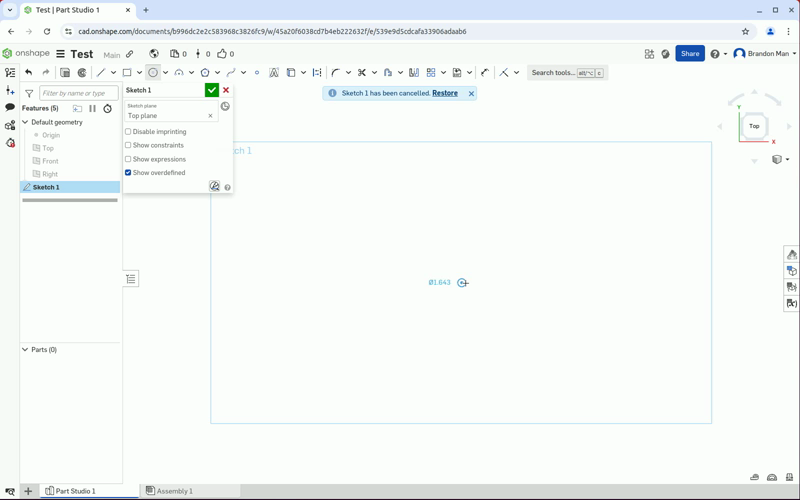
key(esc)
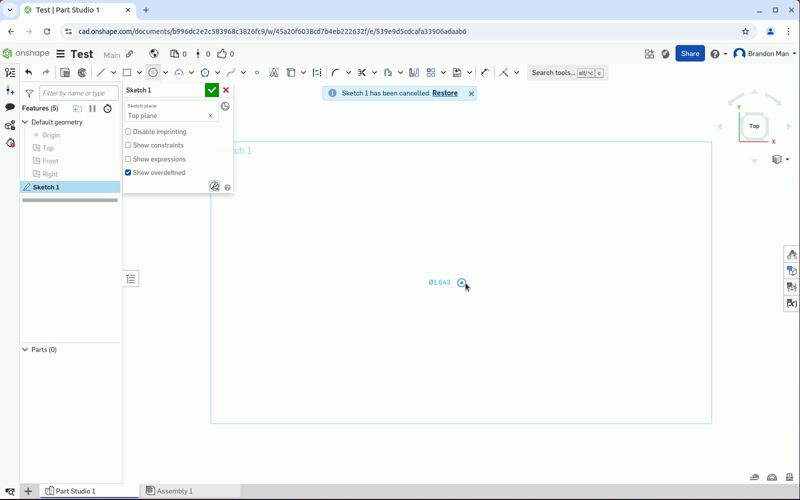
mouse_move(462, 279)
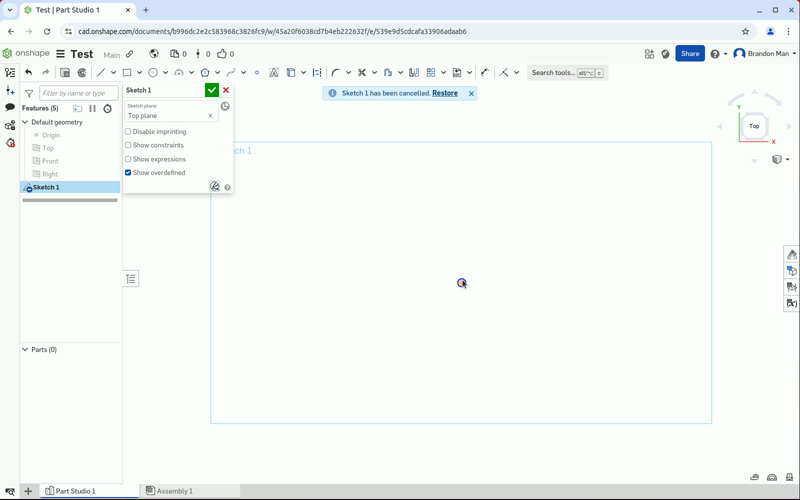
scroll(6)
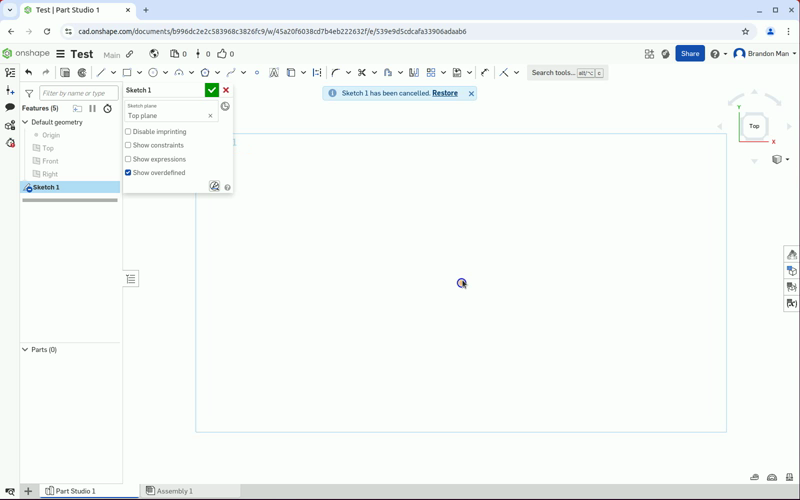
scroll(6)
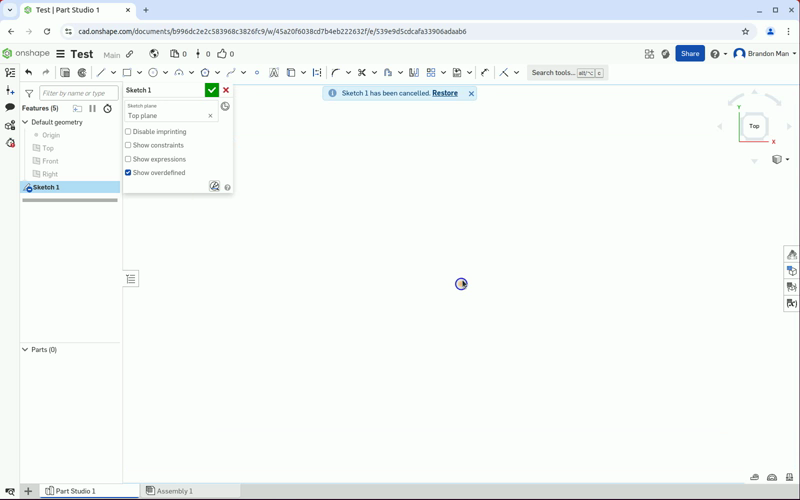
scroll(6)
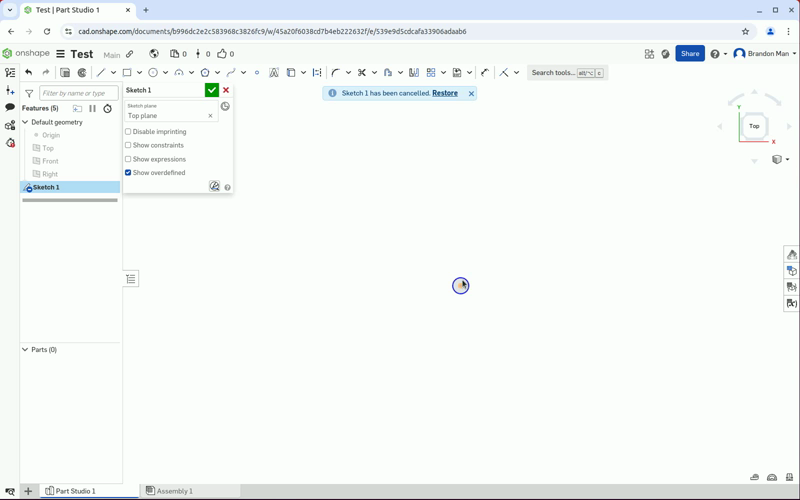
scroll(6)
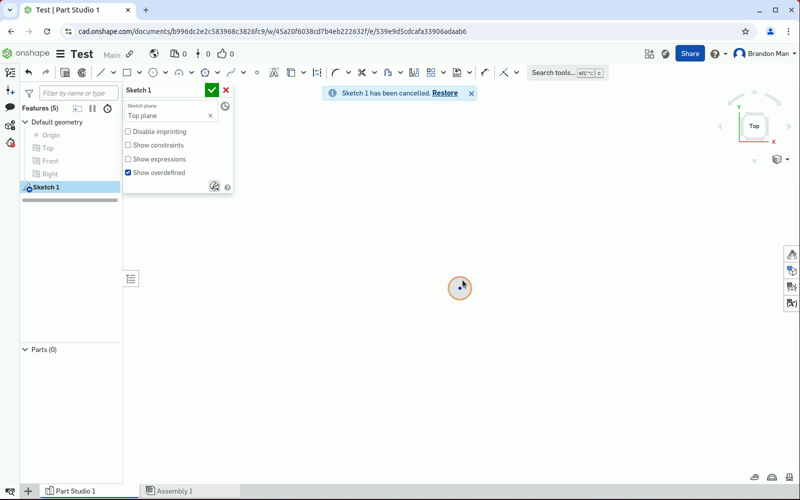
scroll(6)
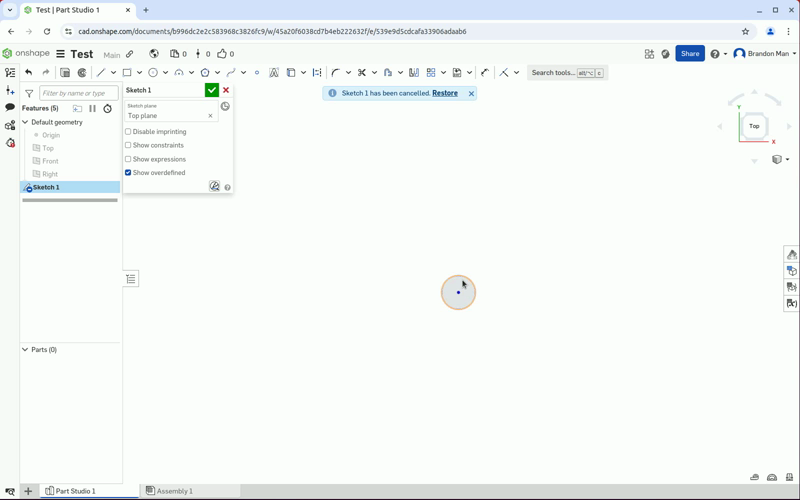
scroll(6)
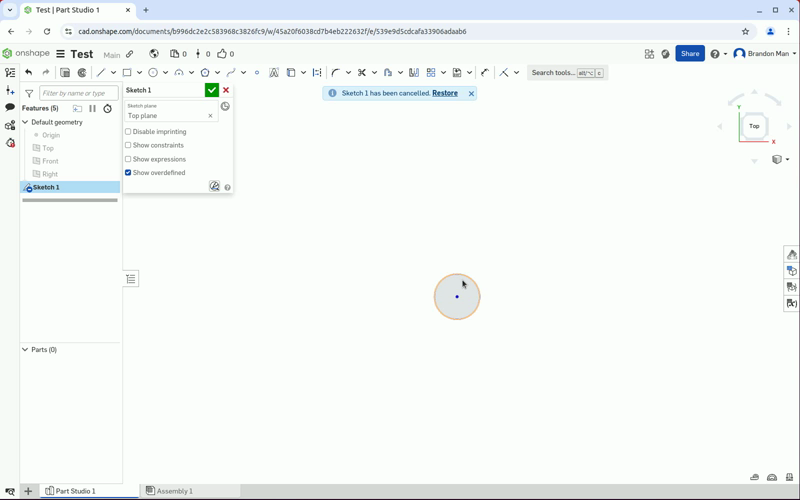
scroll(6)
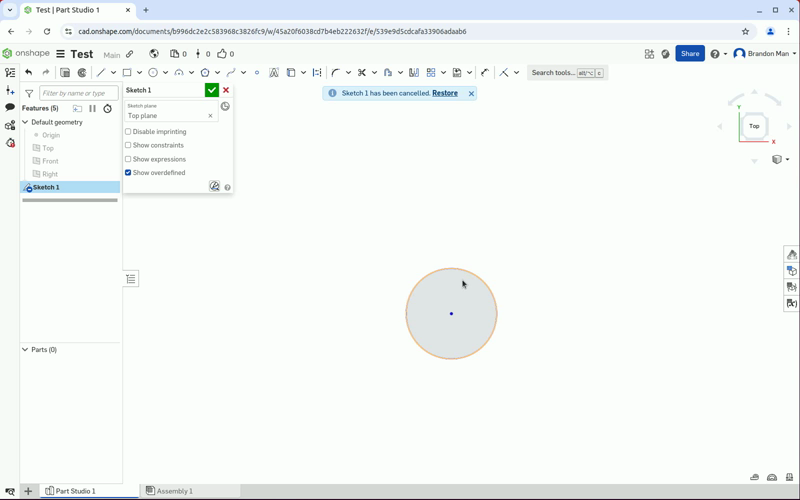
click(462, 279)
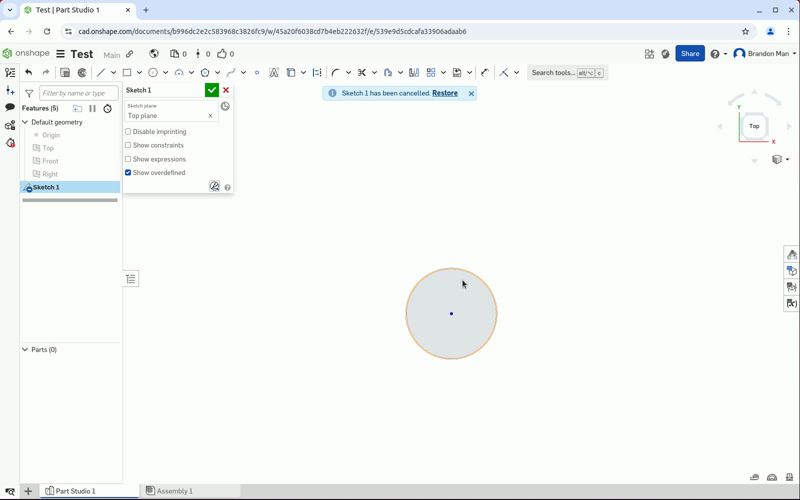
scroll(-6)
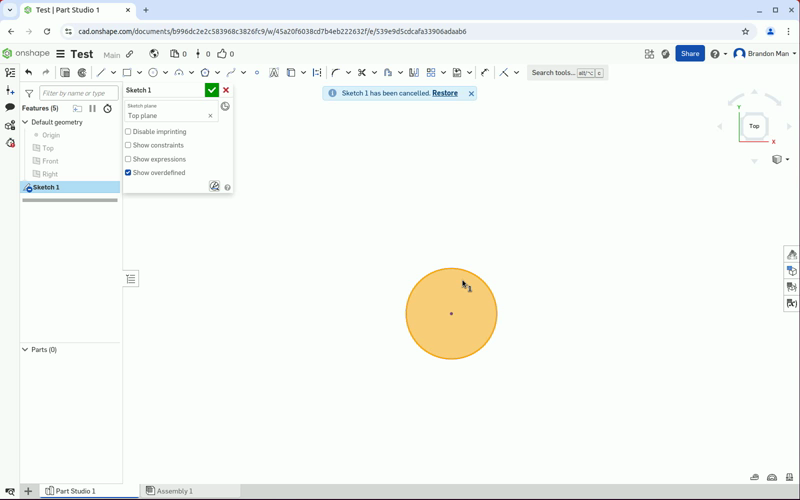
scroll(-6)
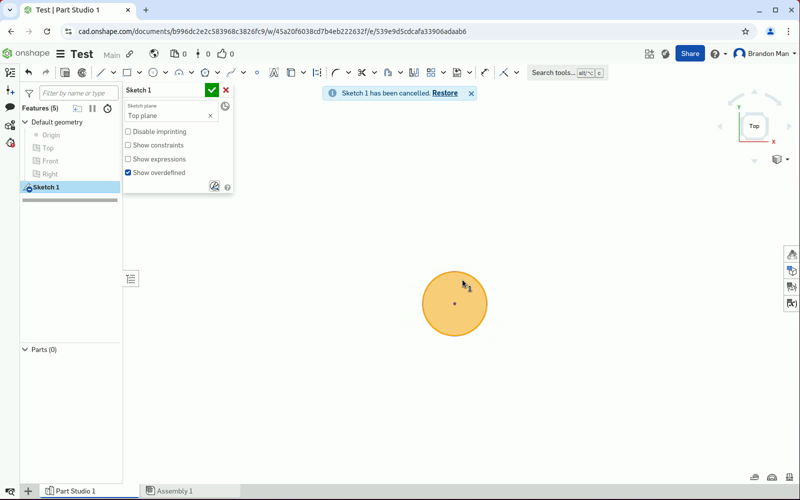
scroll(-6)
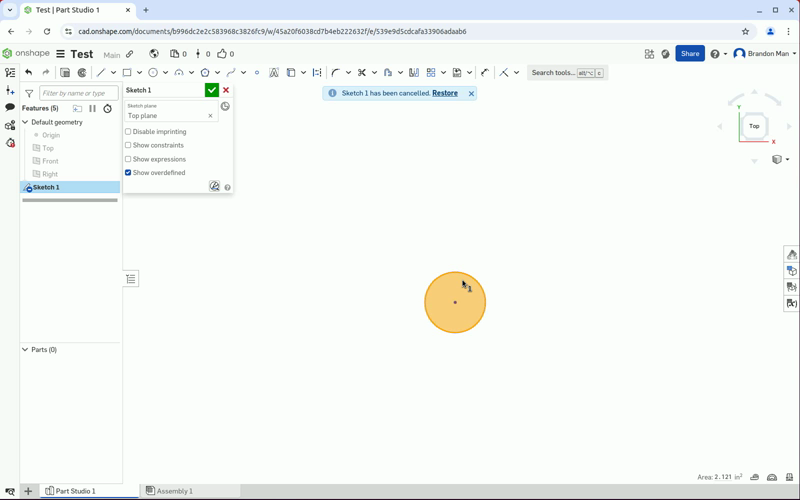
scroll(-6)
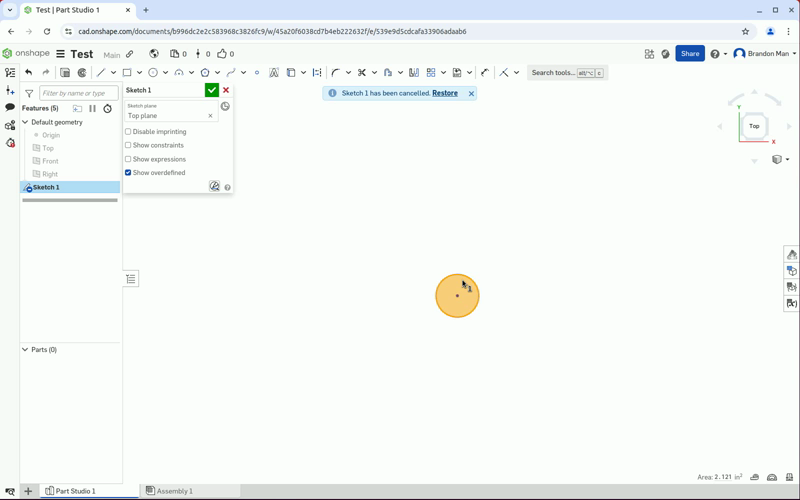
scroll(-6)
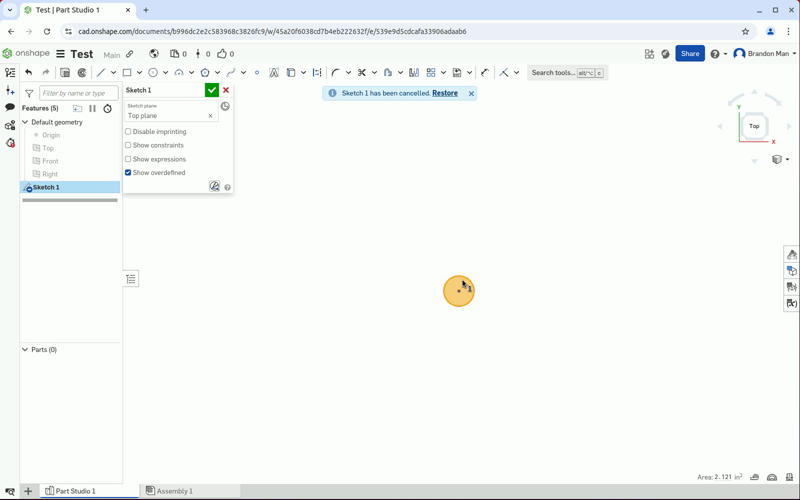
scroll(-6)
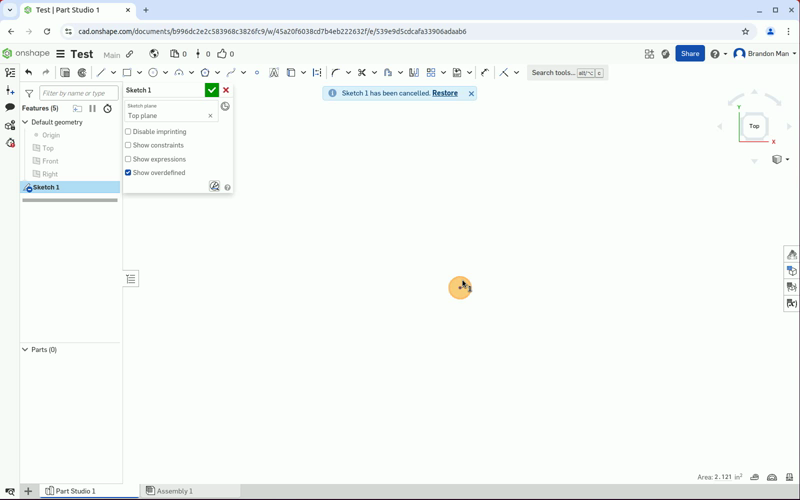
scroll(-6)
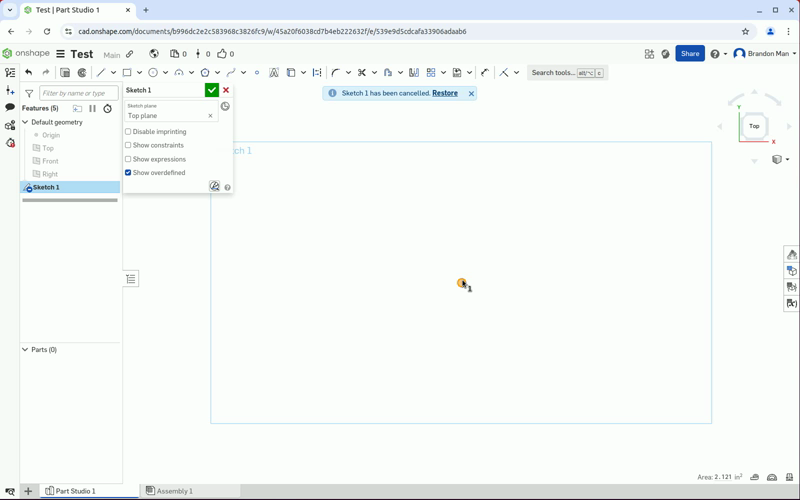
mouse_move(73, 352)
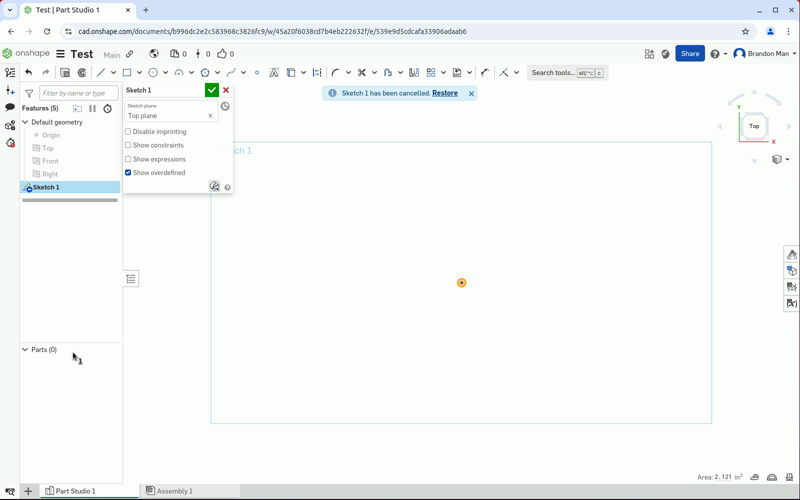
key(shift+y)
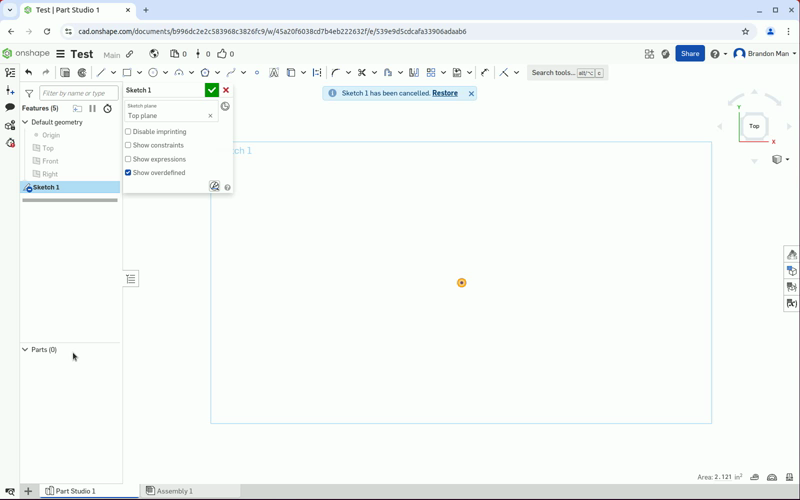
key(shift+e)
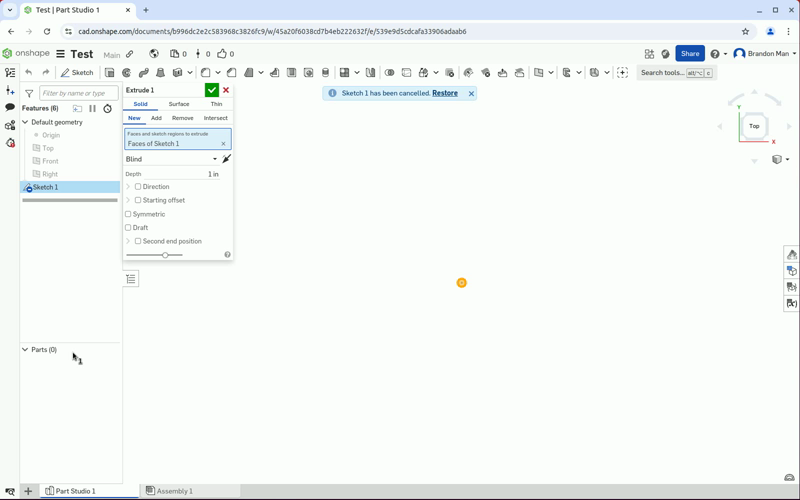
mouse_move(143, 106)
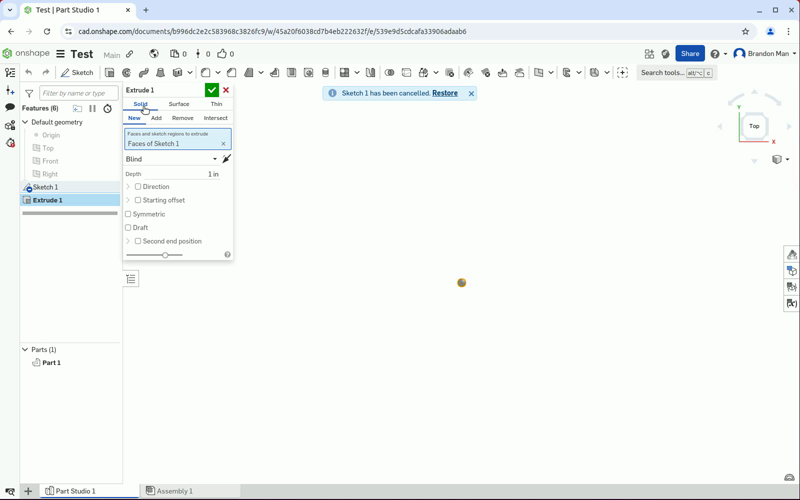
click(143, 106)
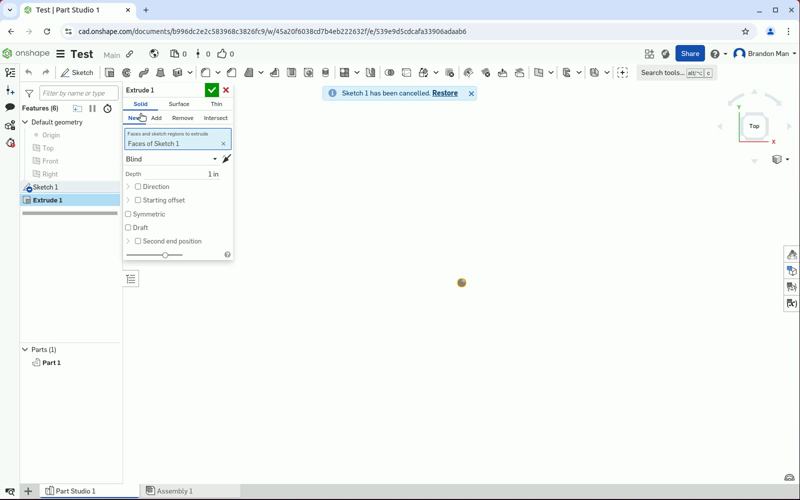
mouse_move(137, 120)
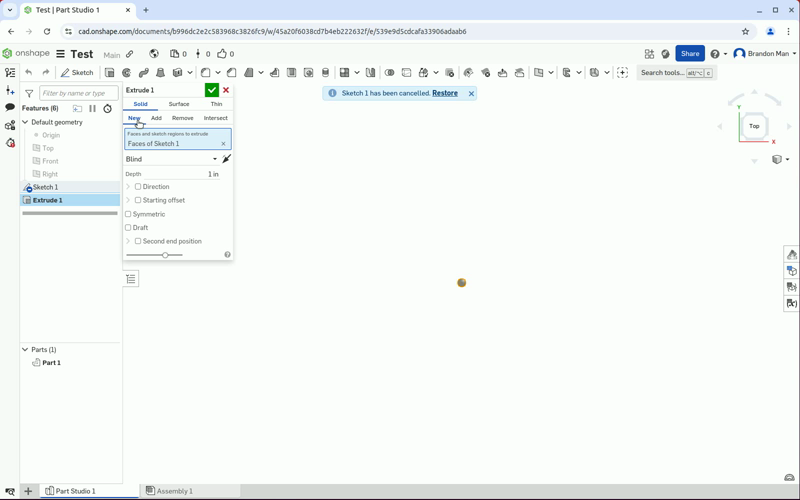
click(137, 120)
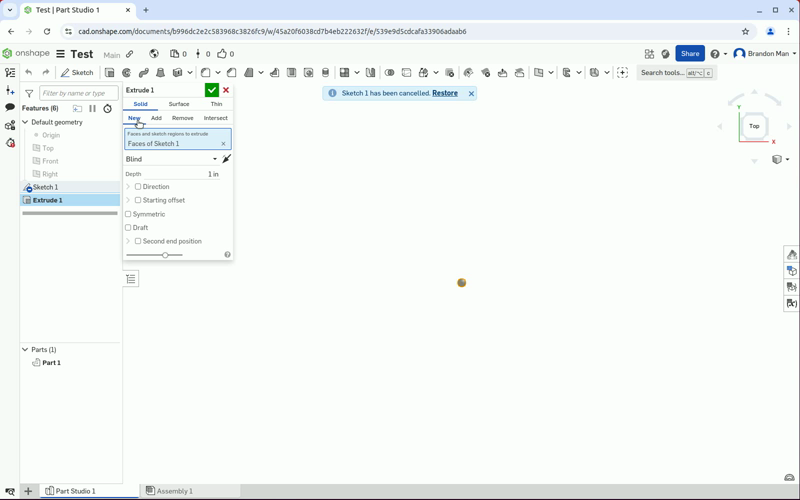
key(tab, 4)
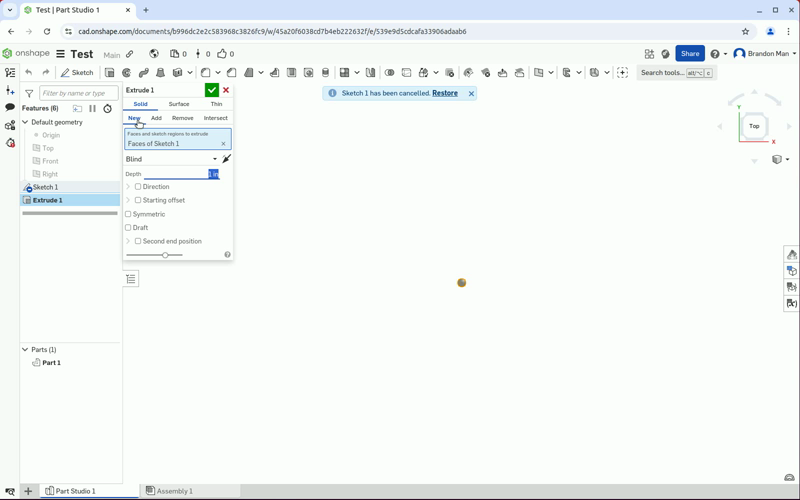
text(46.216)
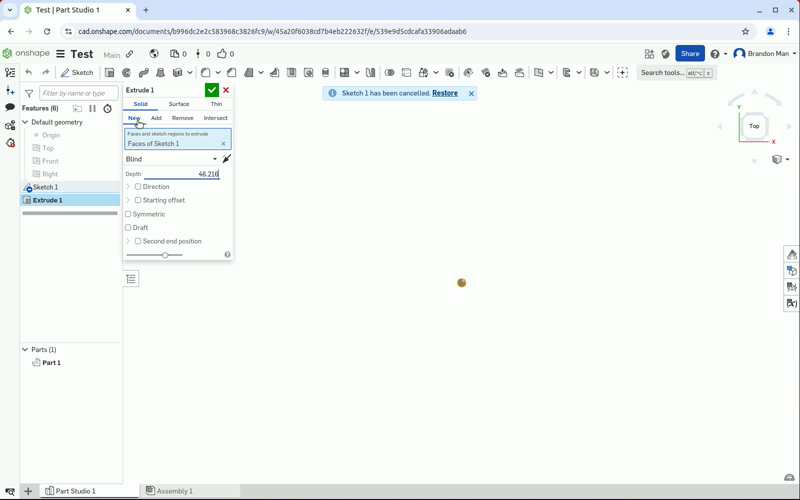
key(tab, 3)
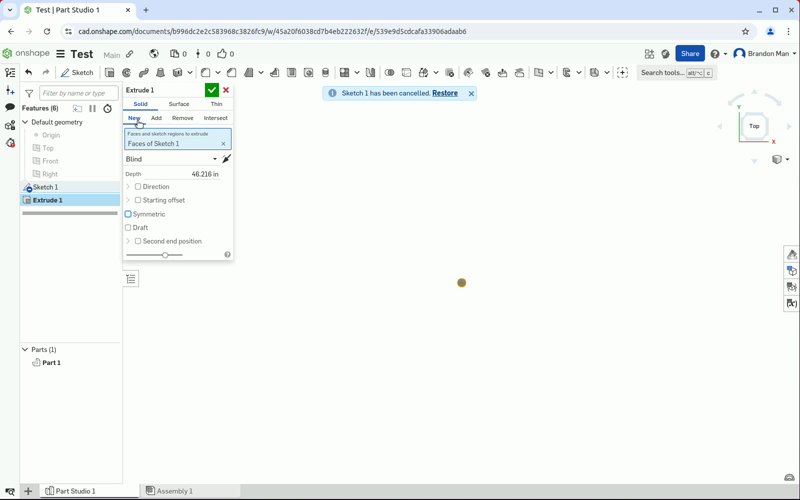
key(space)
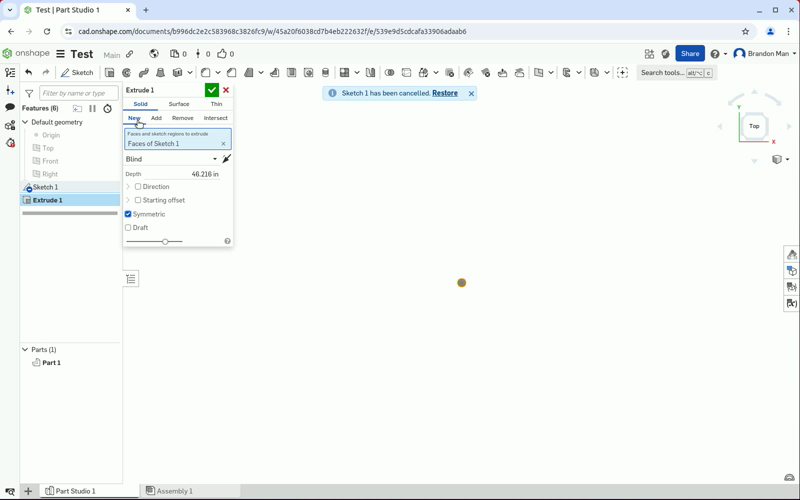
key(enter)
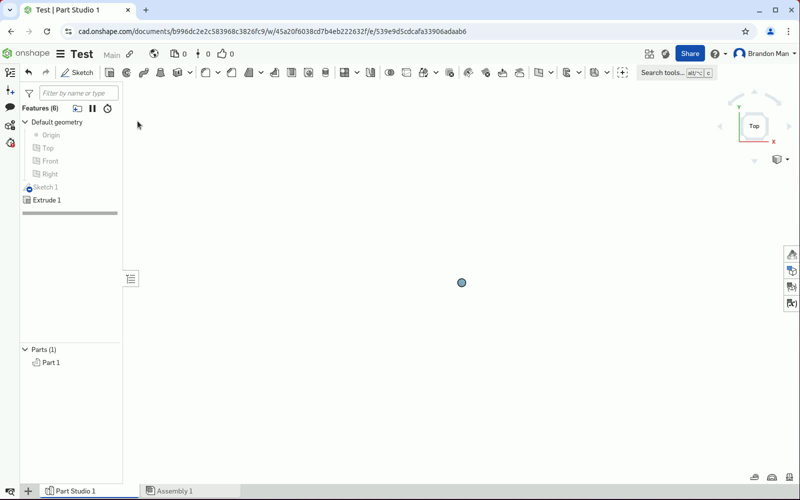
key(shift+h)
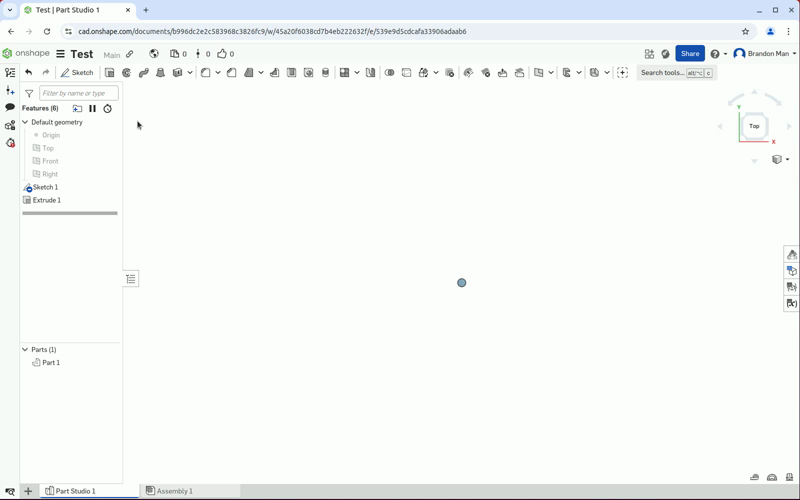
key(shift+h)
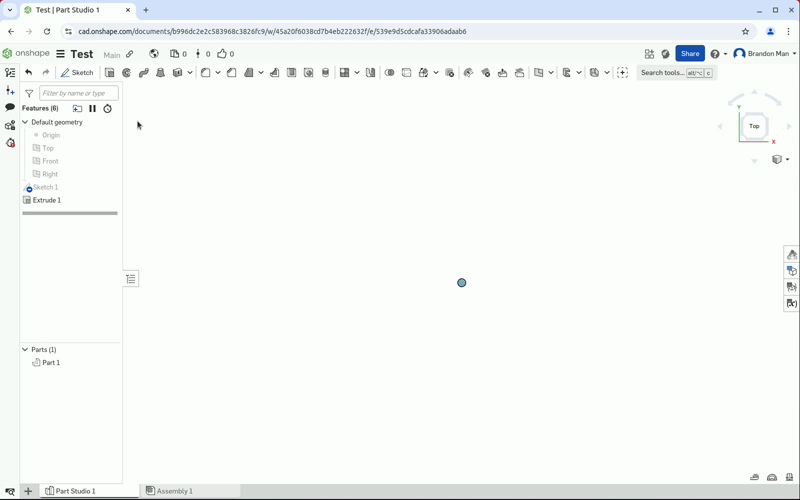
mouse_move(73, 189)
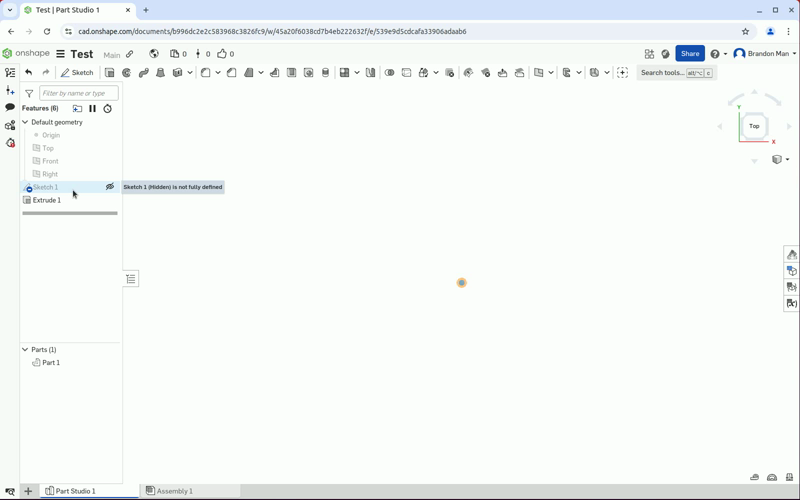
click(73, 189)
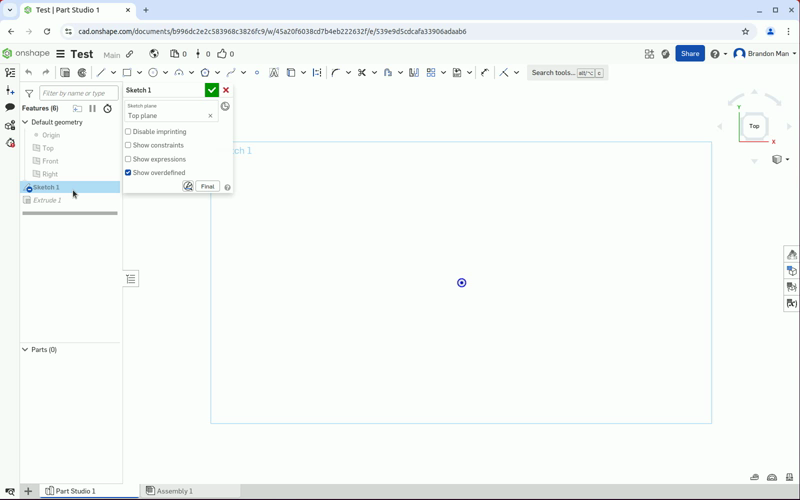
mouse_move(229, 92)
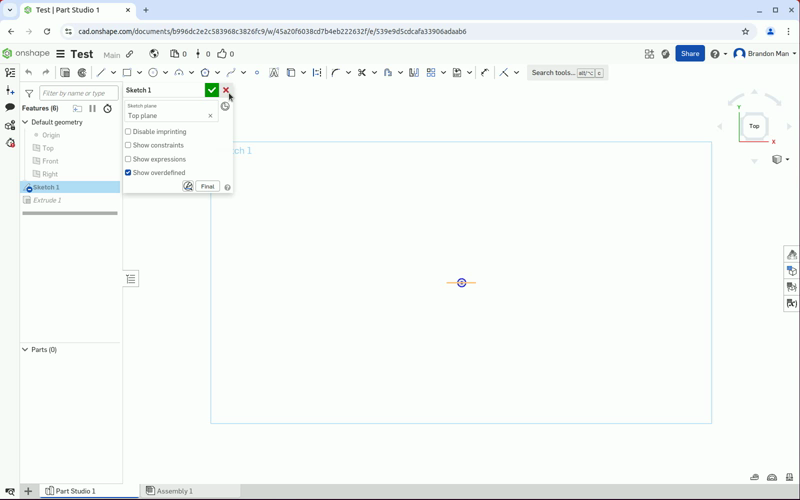
click(229, 92)
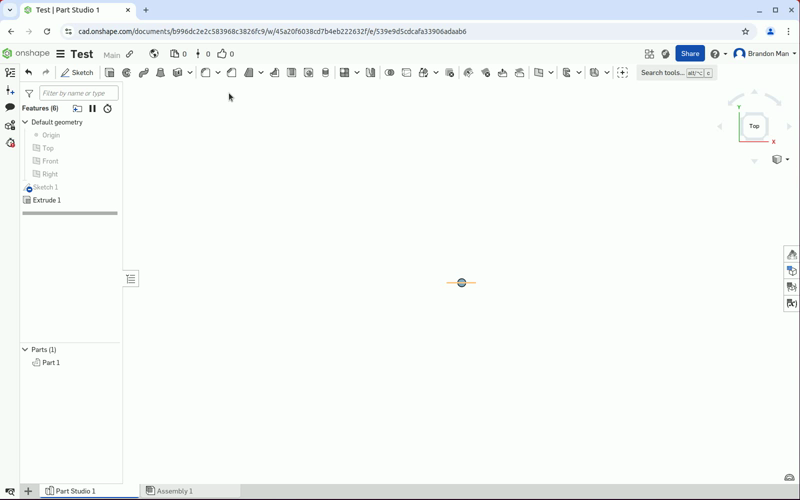
mouse_move(73, 352)
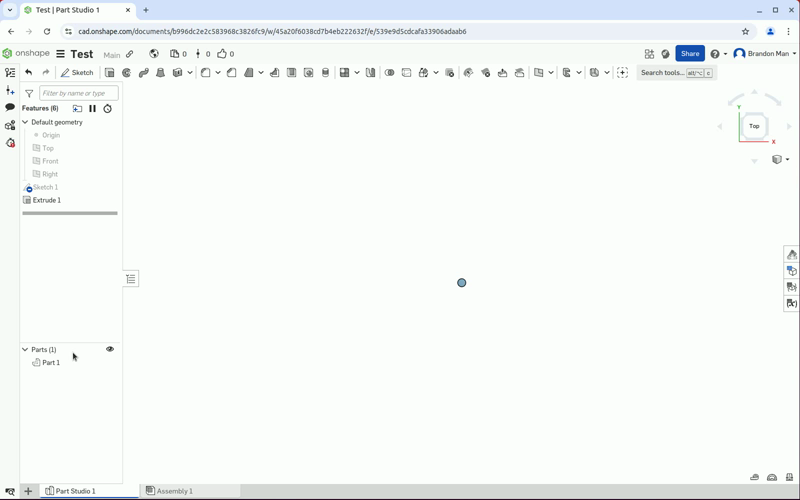
key(y)
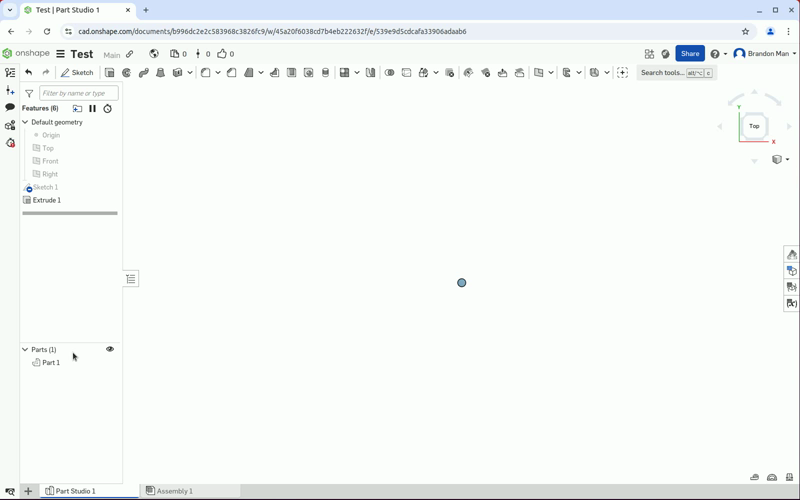
key(shift+p)
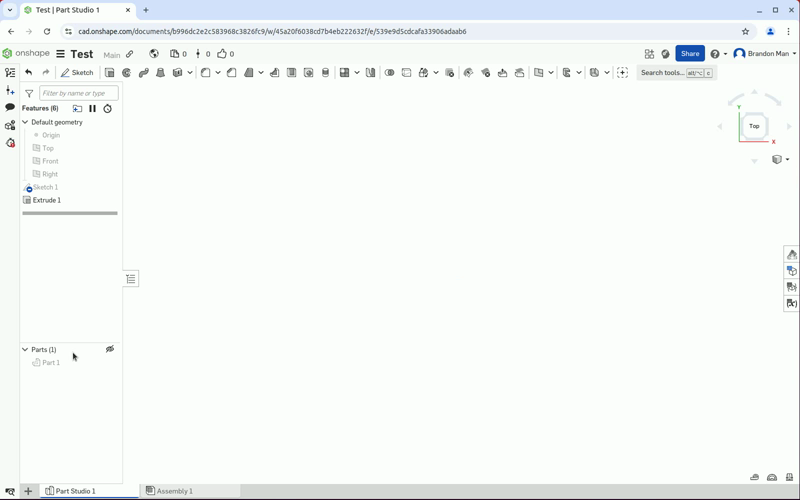
key(space)
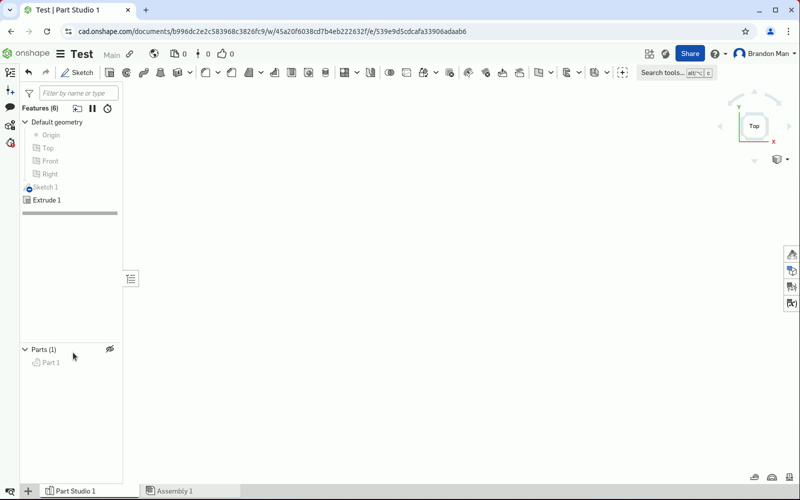
key_down(shift)
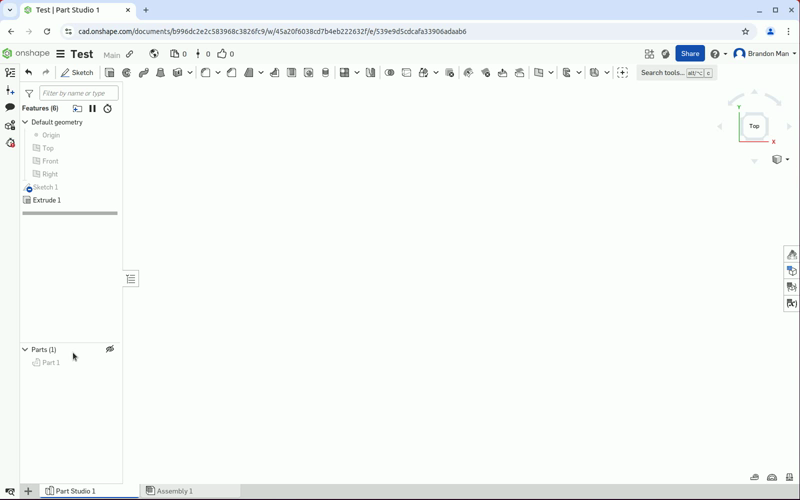
key(up)
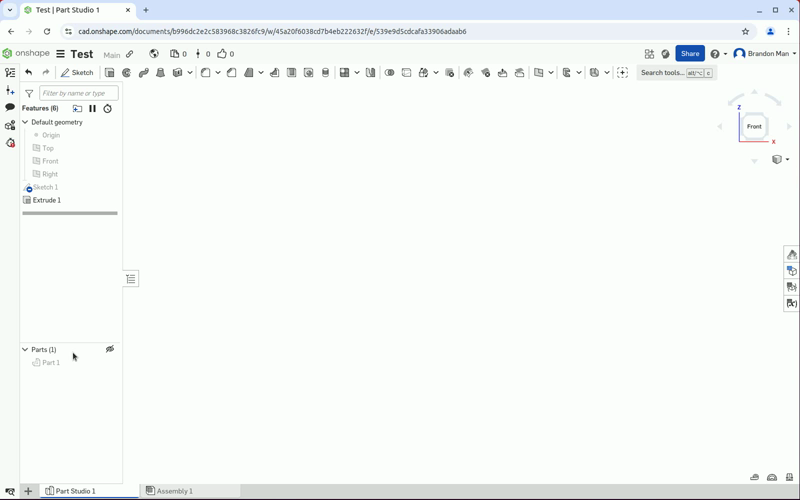
key_up(shift)
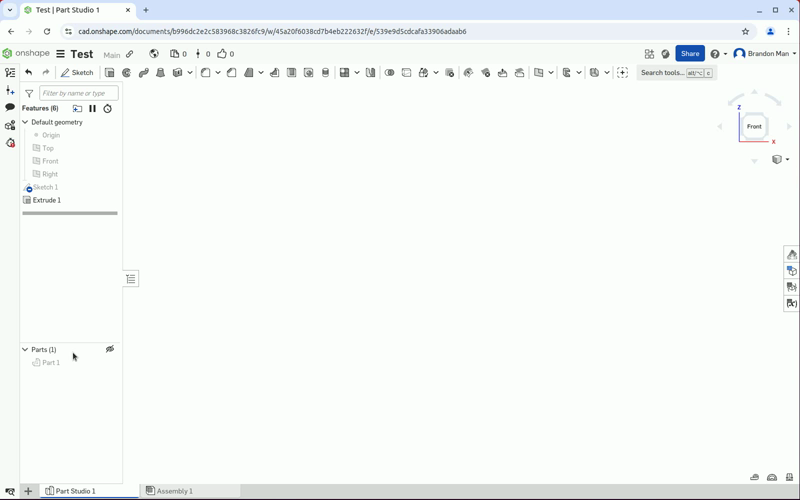
key(space)
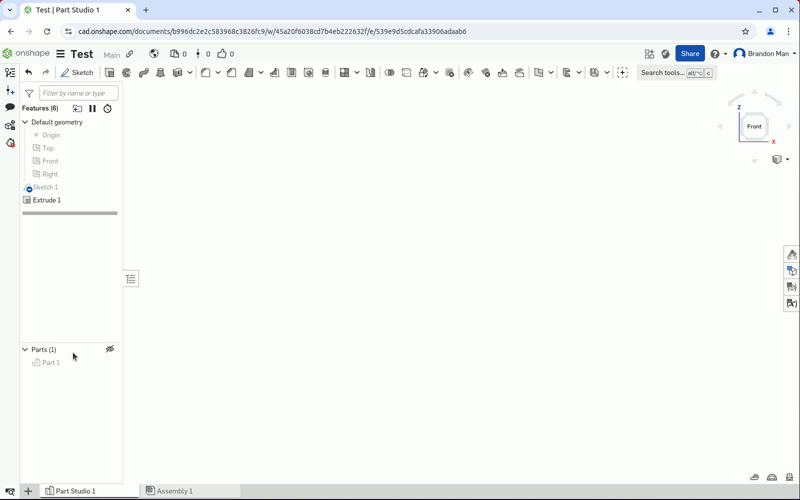
key_down(shift)
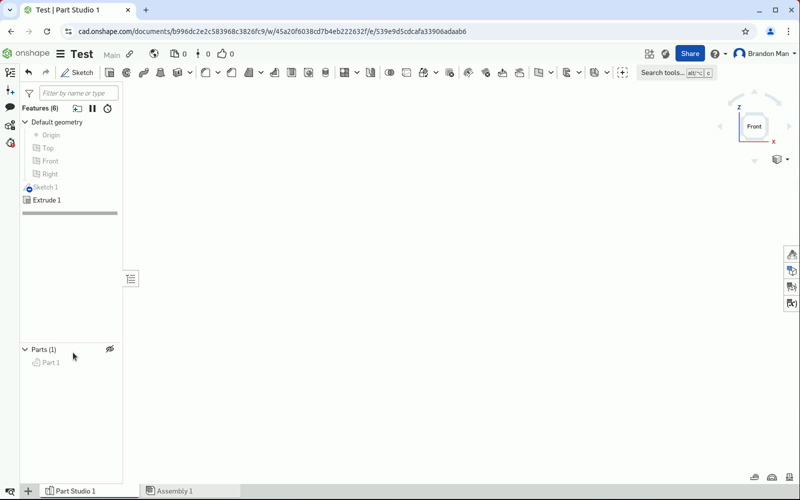
key(left)
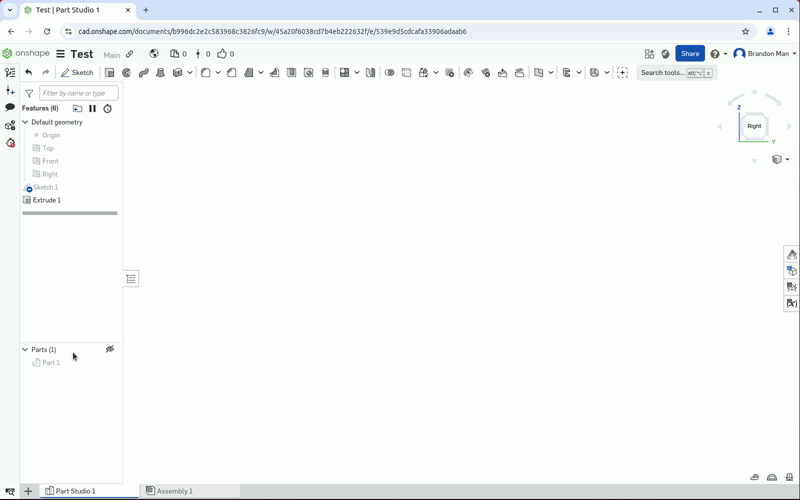
key_up(shift)
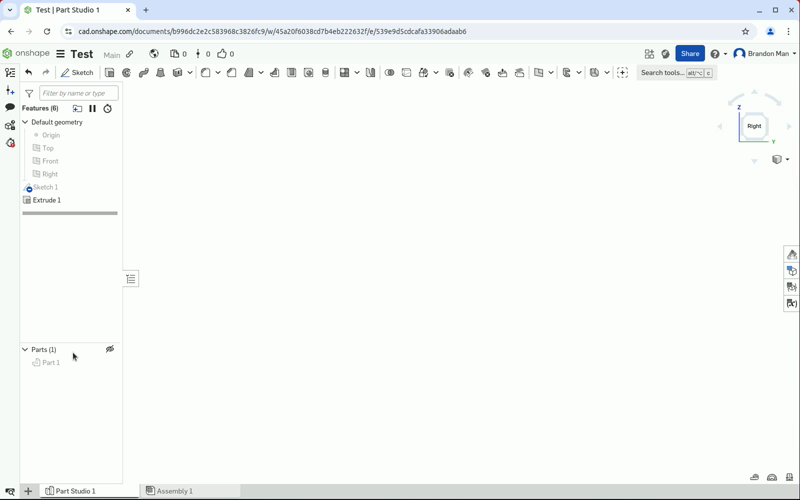
mouse_move(73, 352)
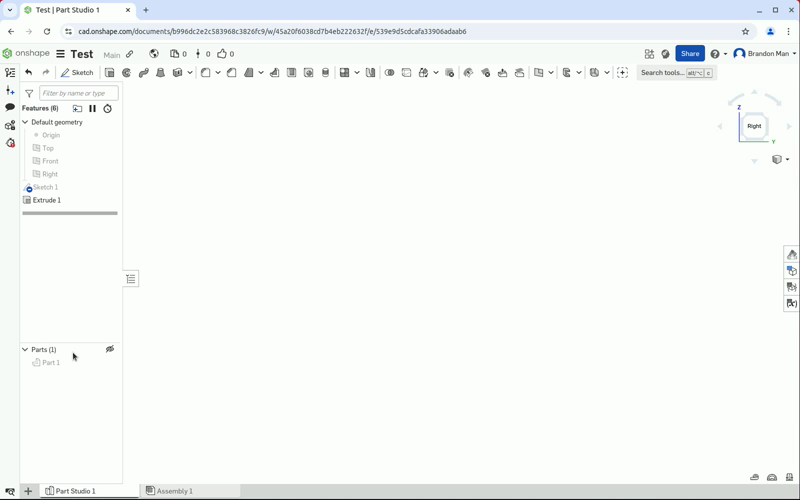
key(shift+y)
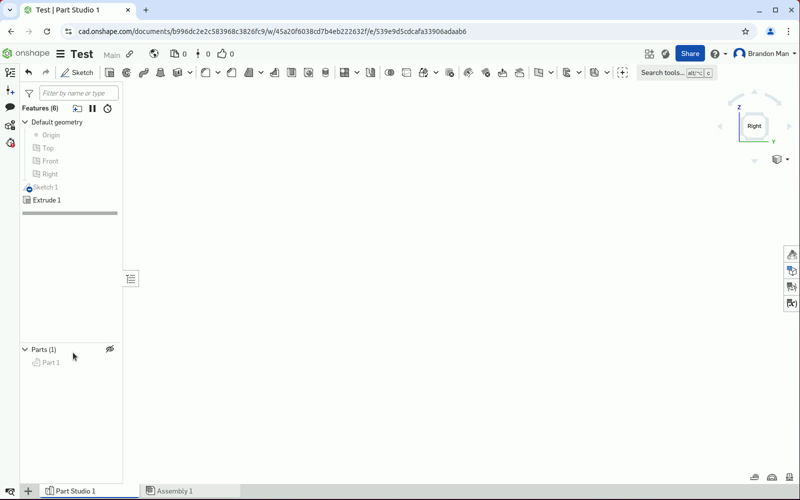
key(shift+s)
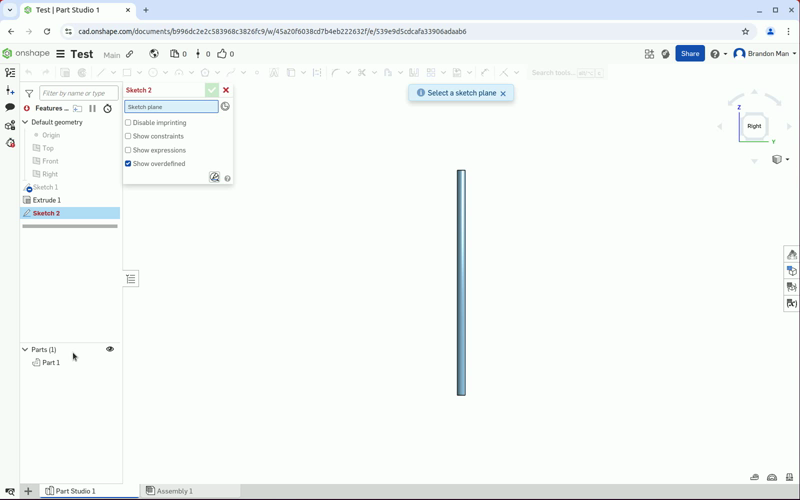
mouse_move(73, 176)
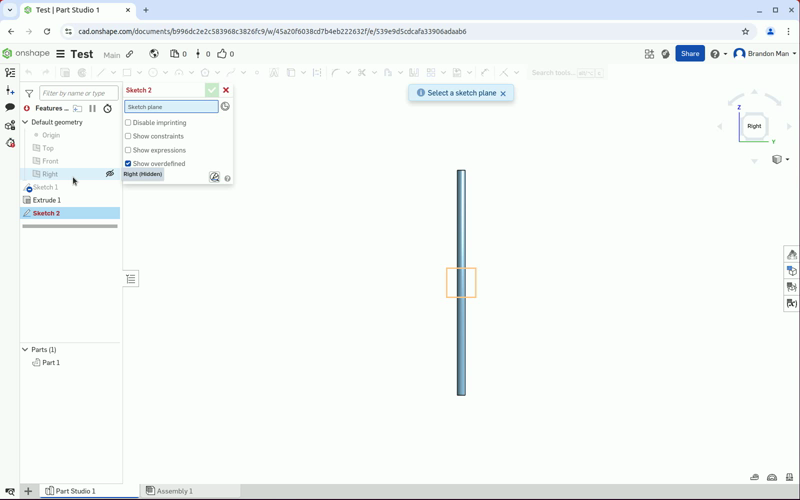
click(73, 176)
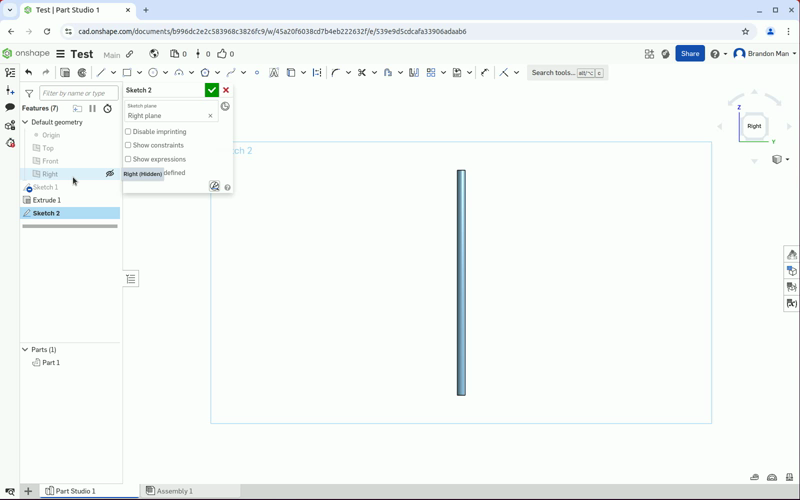
mouse_move(73, 352)
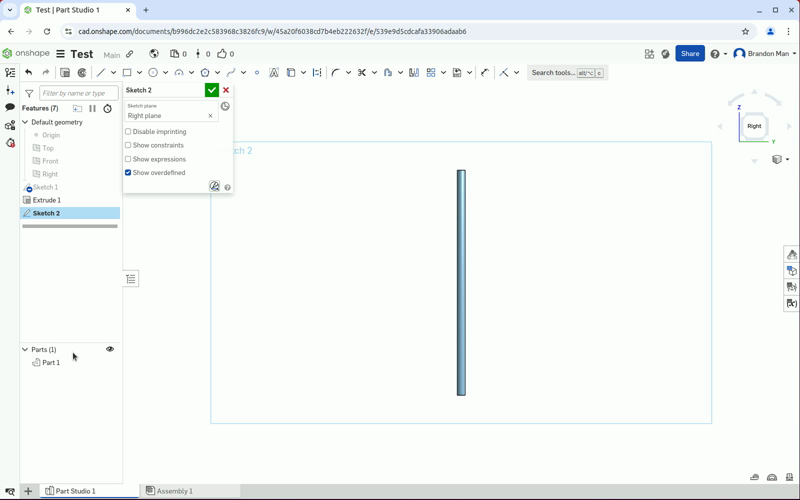
key(y)
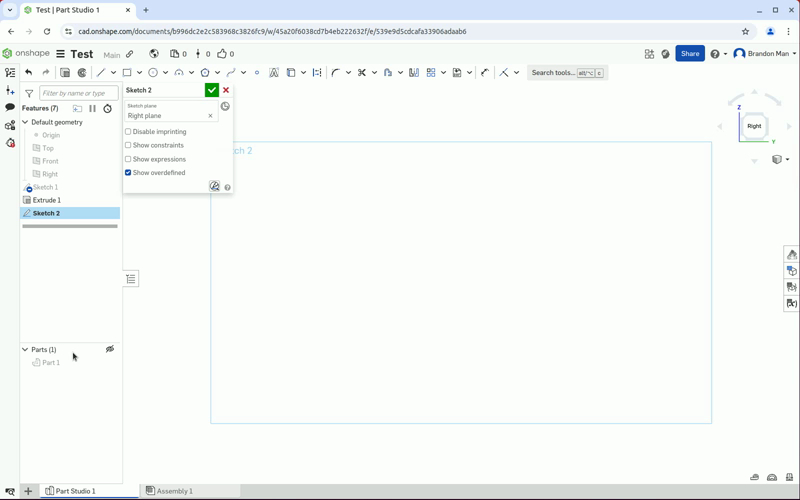
key(l)
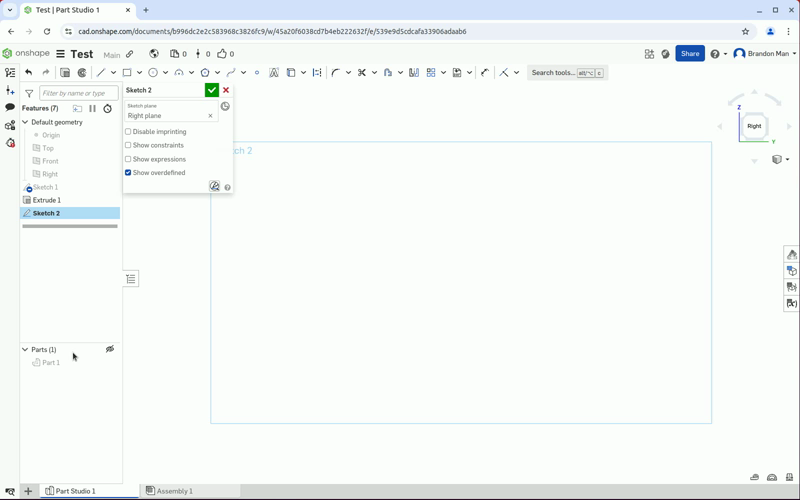
key_down(shift)
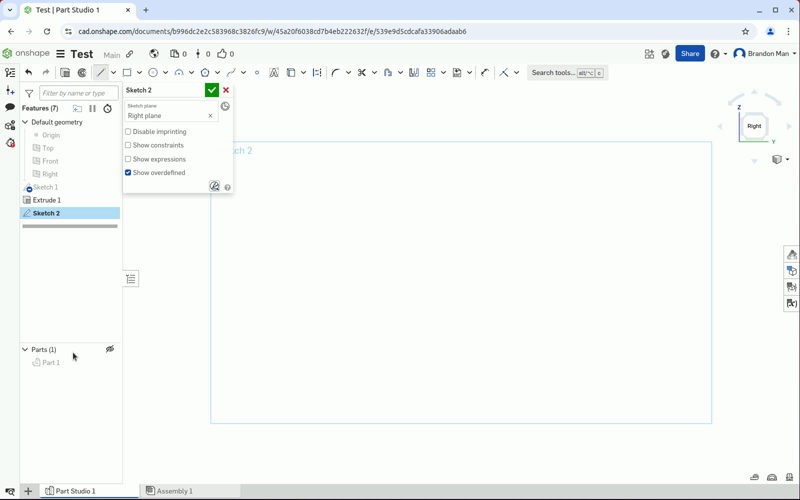
mouse_move(460, 285)
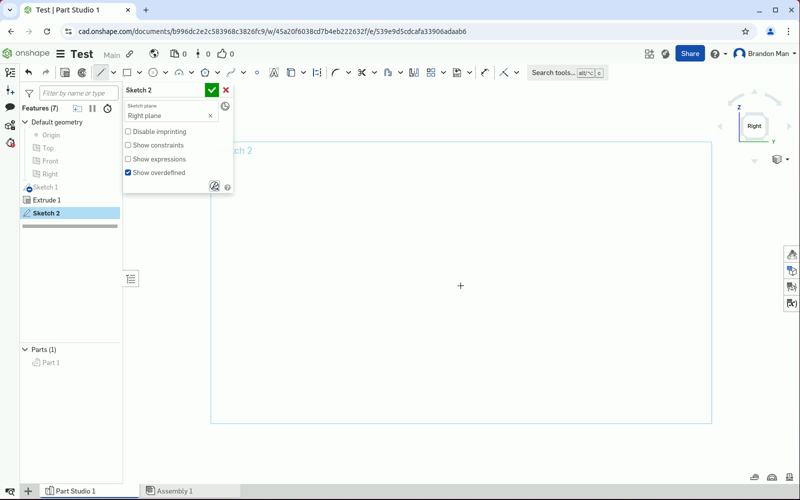
click(460, 285)
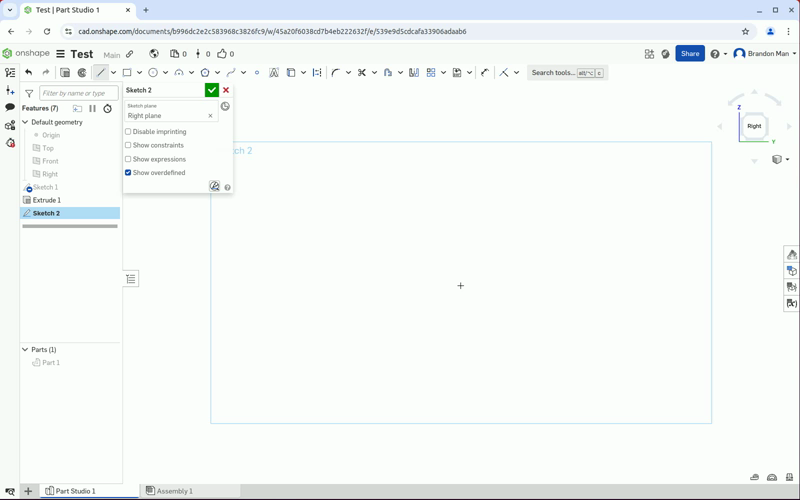
key_up(shift)
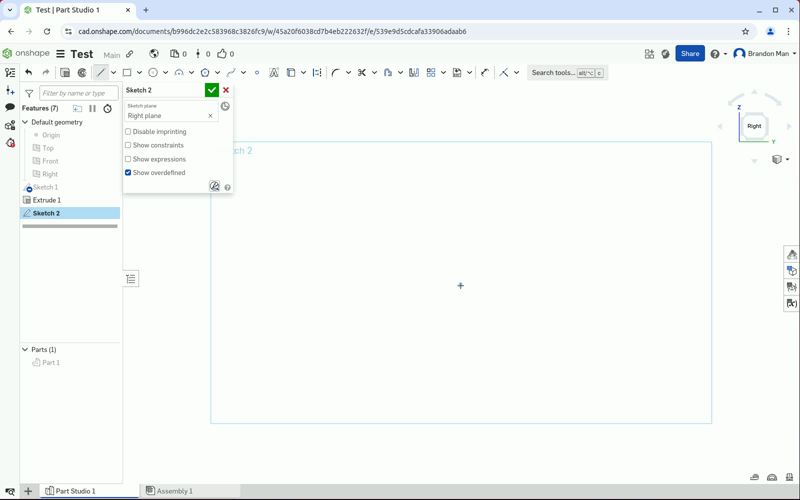
key_down(shift)
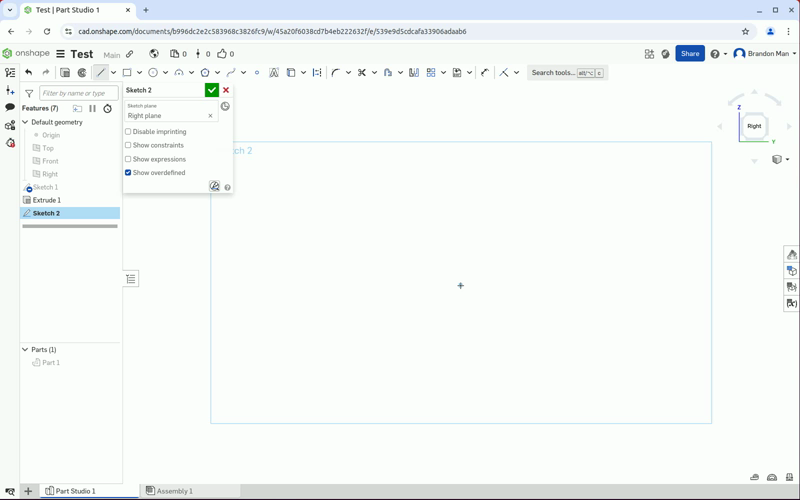
mouse_move(490, 285)
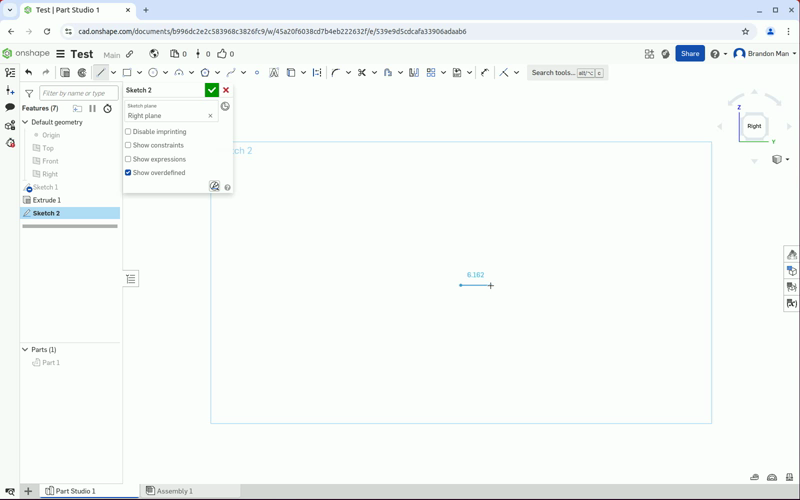
mouse_move(464, 285)
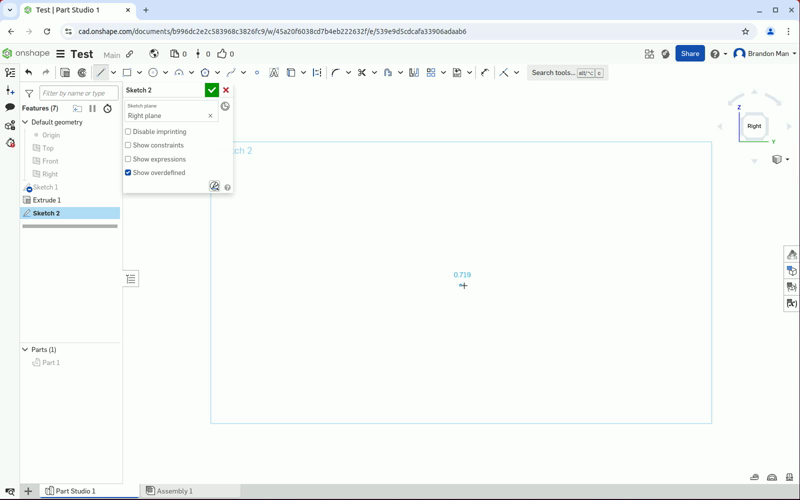
scroll(6)
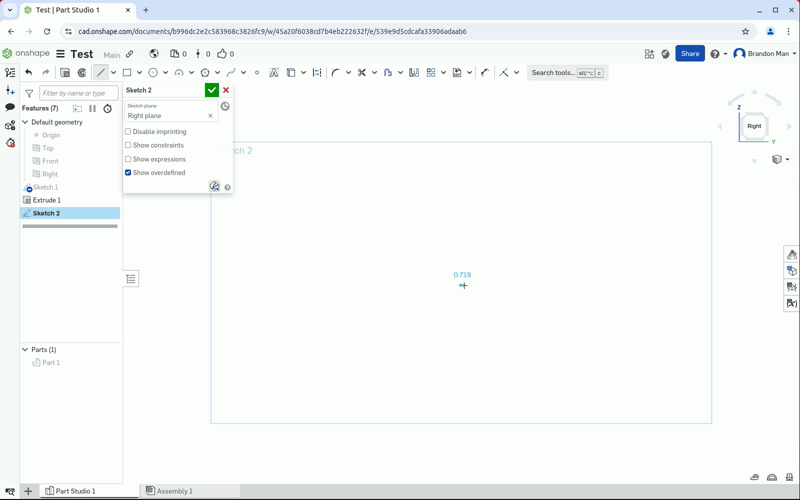
scroll(6)
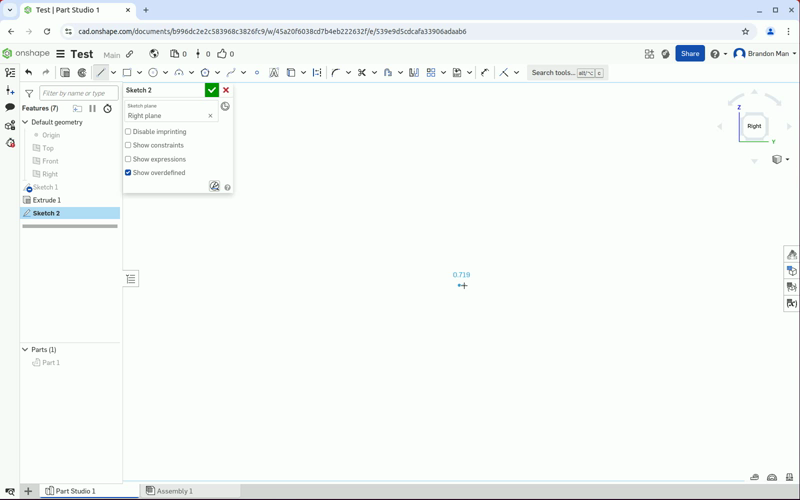
scroll(6)
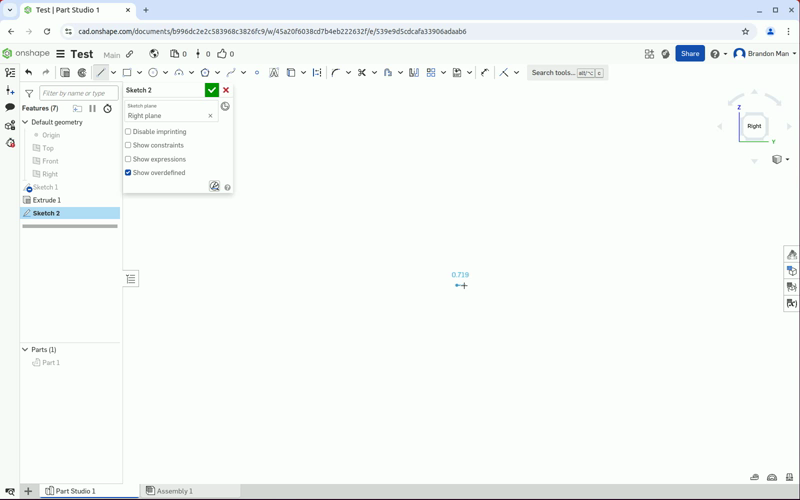
scroll(6)
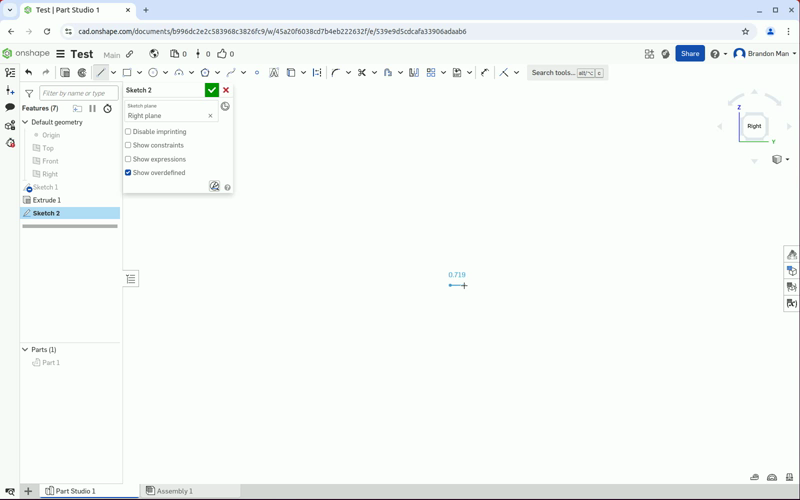
scroll(6)
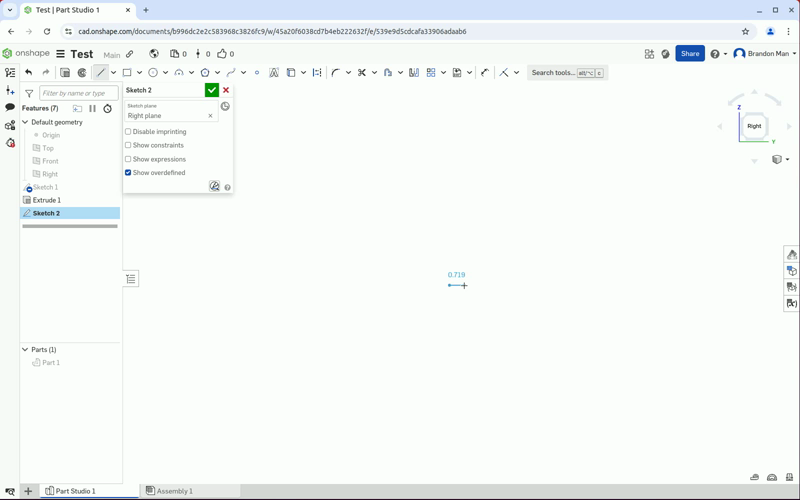
scroll(6)
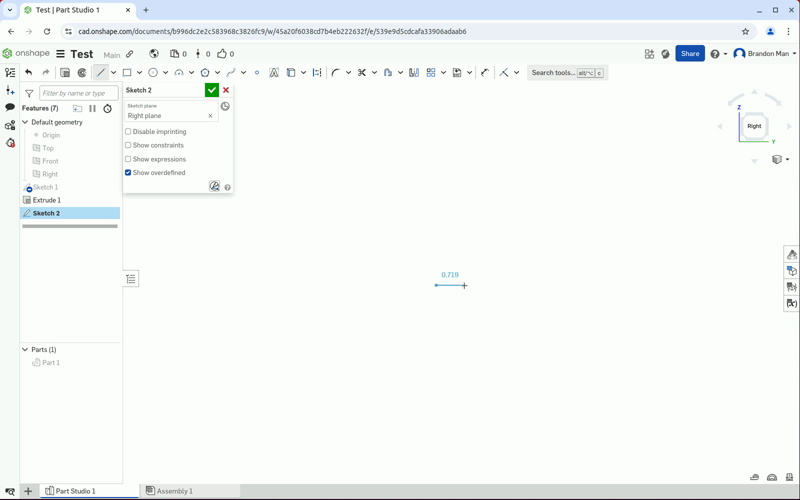
scroll(6)
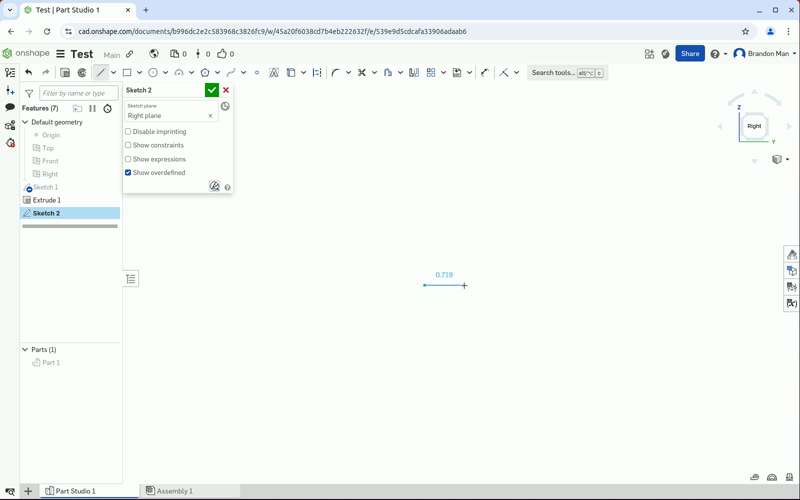
click(464, 285)
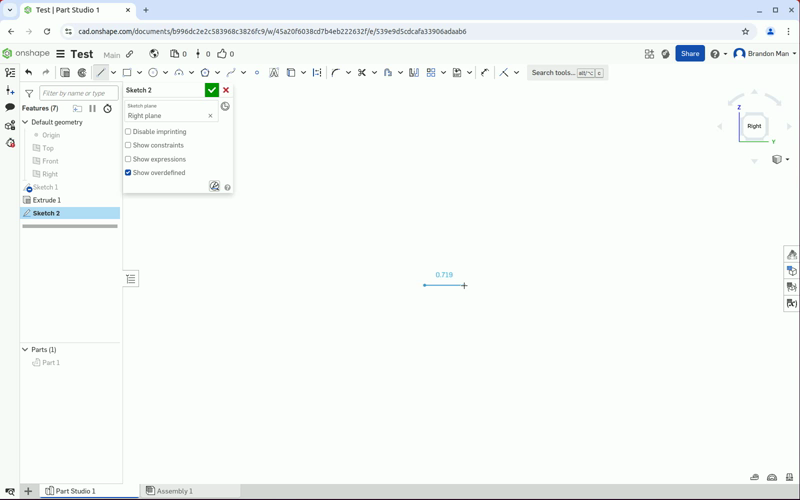
scroll(-6)
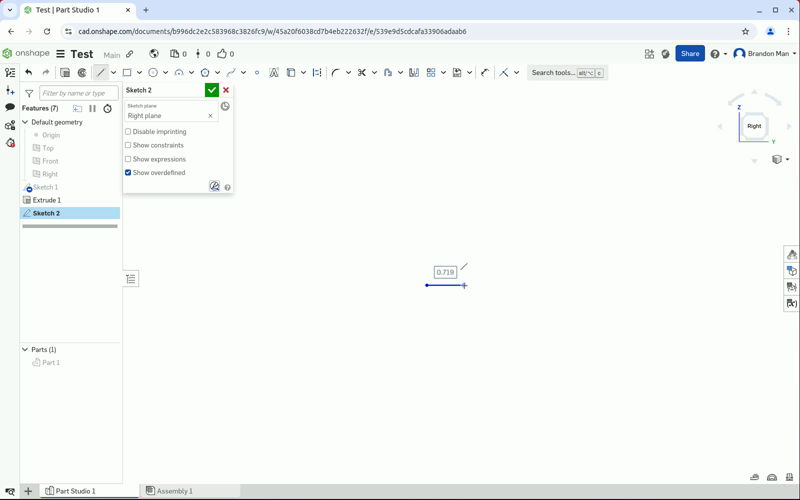
scroll(-6)
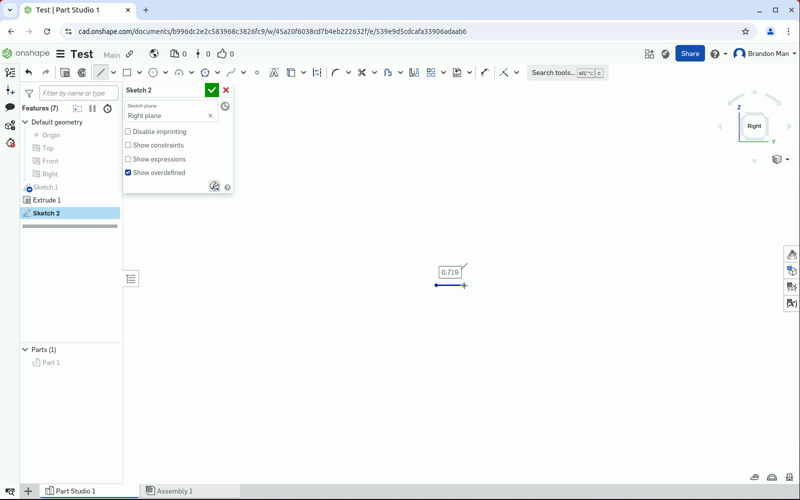
scroll(-6)
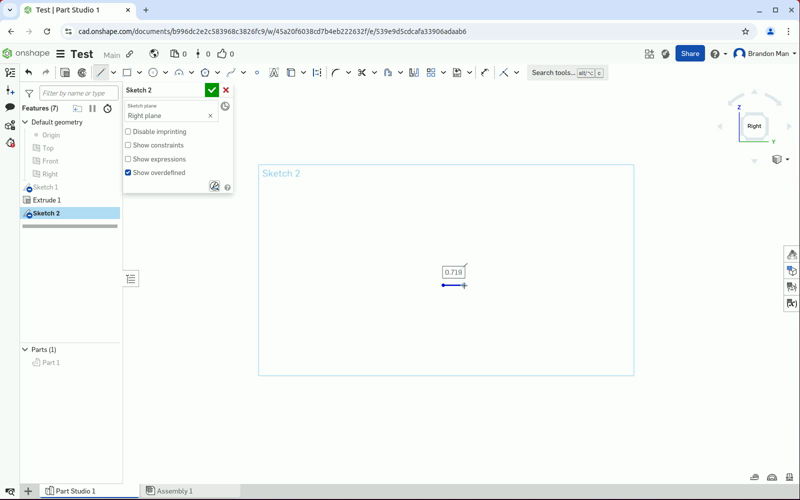
scroll(-6)
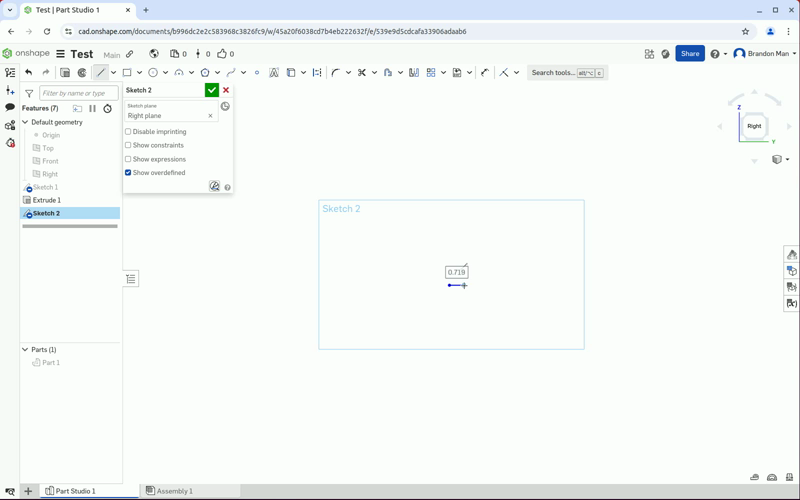
scroll(-6)
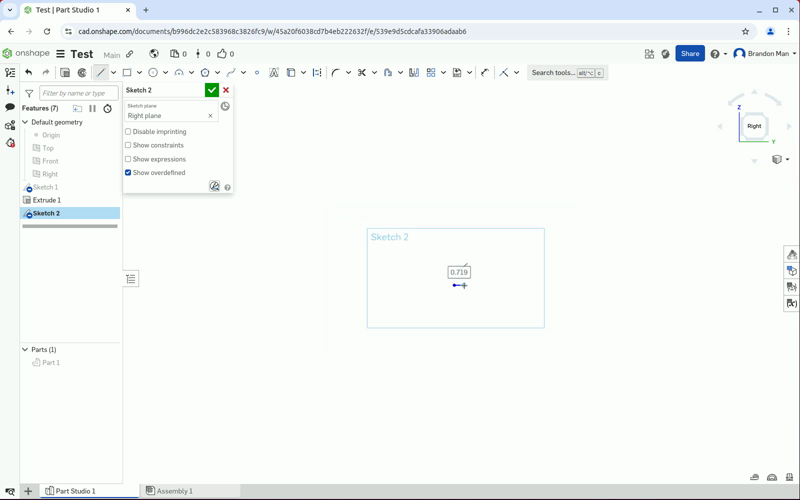
scroll(-6)
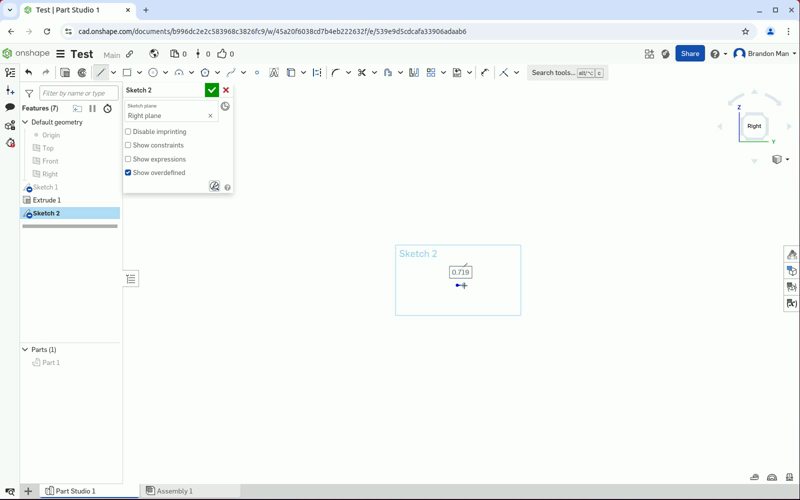
scroll(-6)
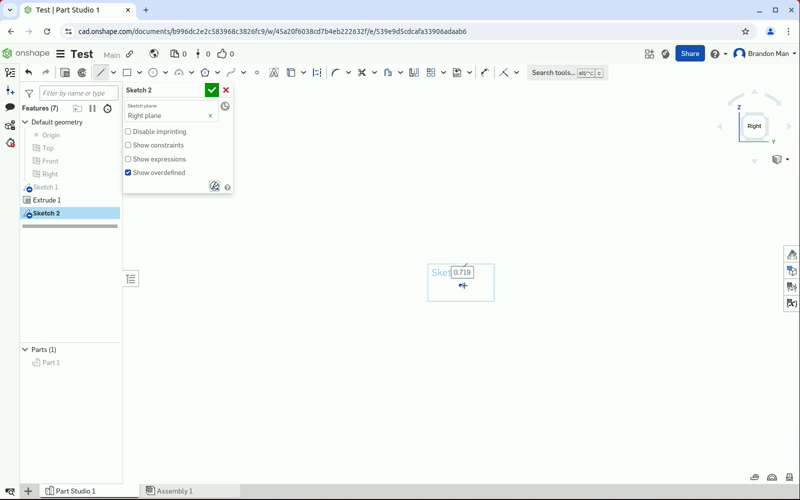
key_up(shift)
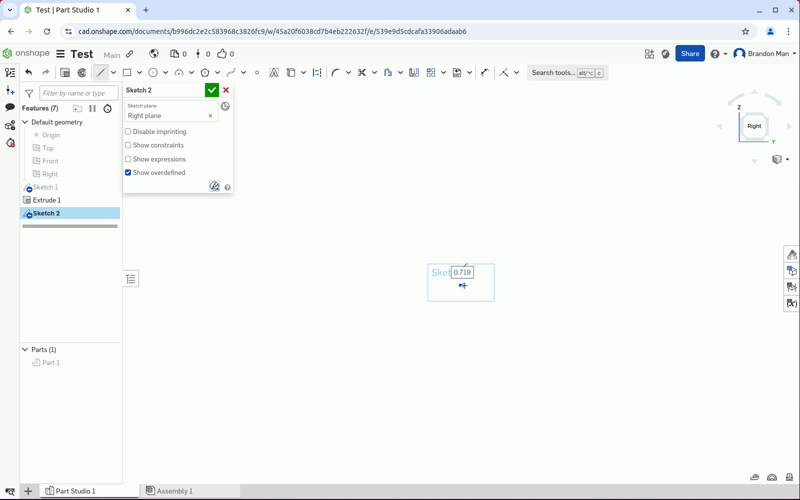
key_down(shift)
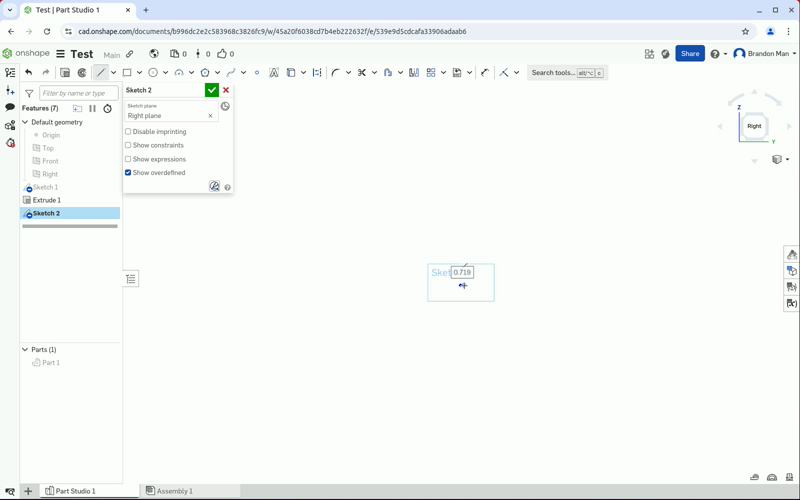
mouse_move(494, 285)
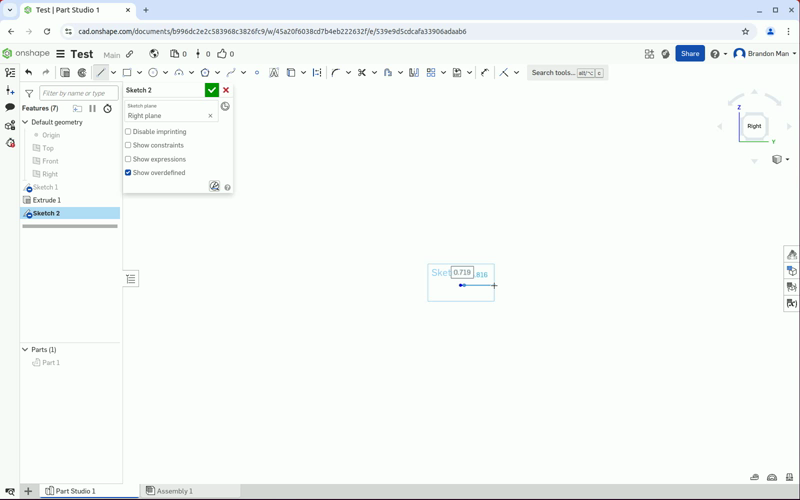
mouse_move(464, 278)
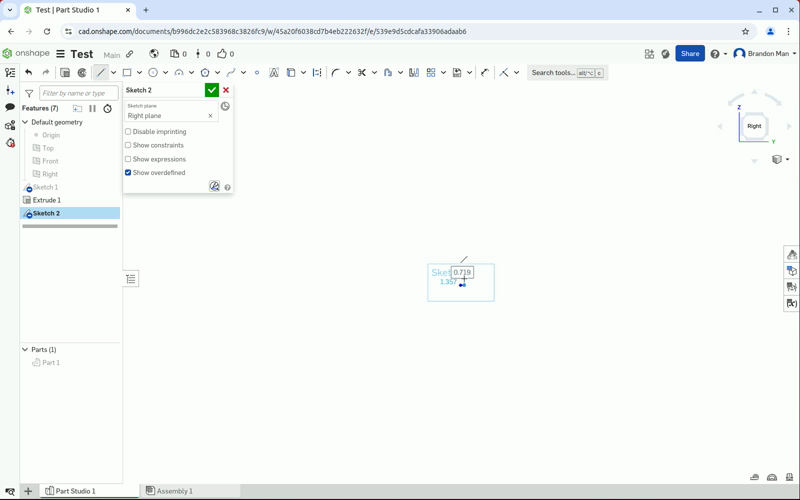
scroll(6)
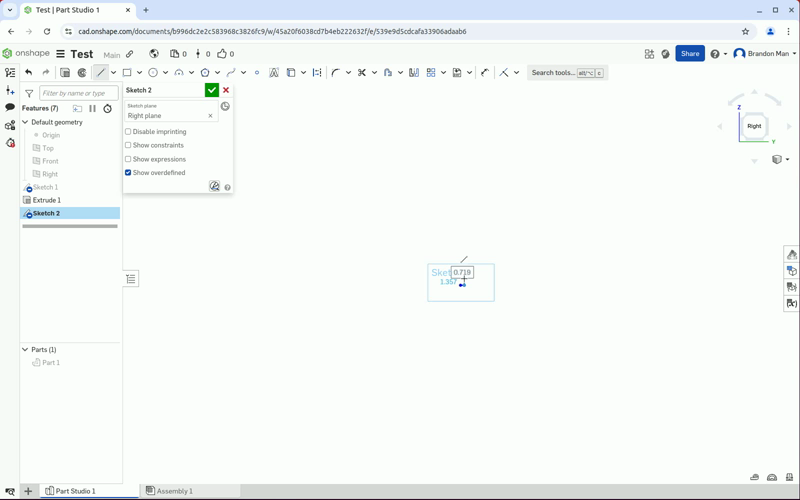
scroll(6)
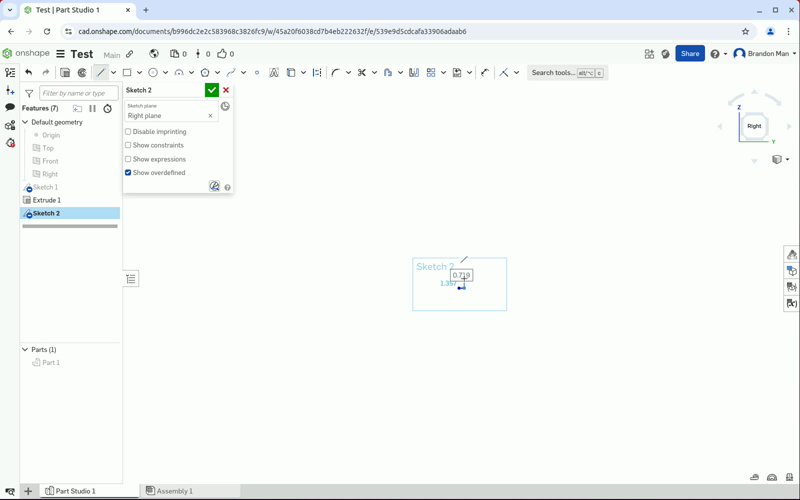
scroll(6)
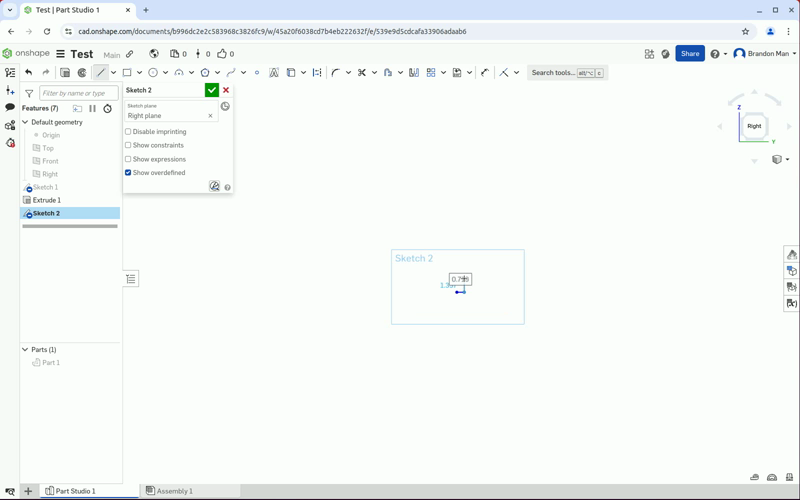
scroll(6)
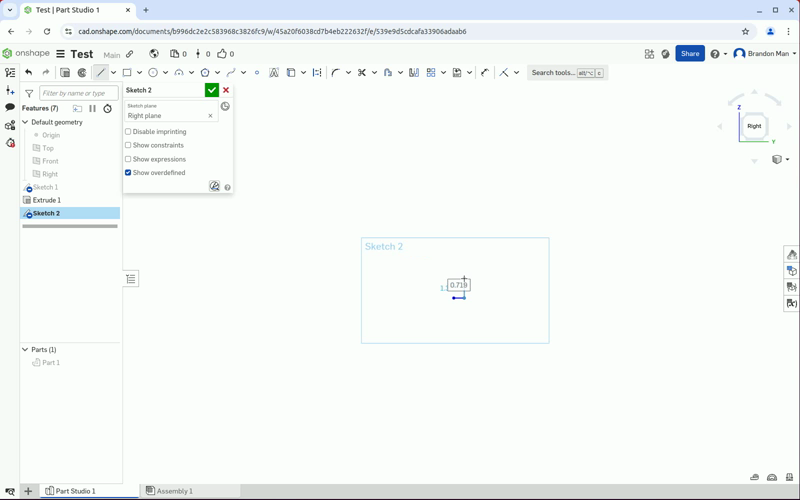
scroll(6)
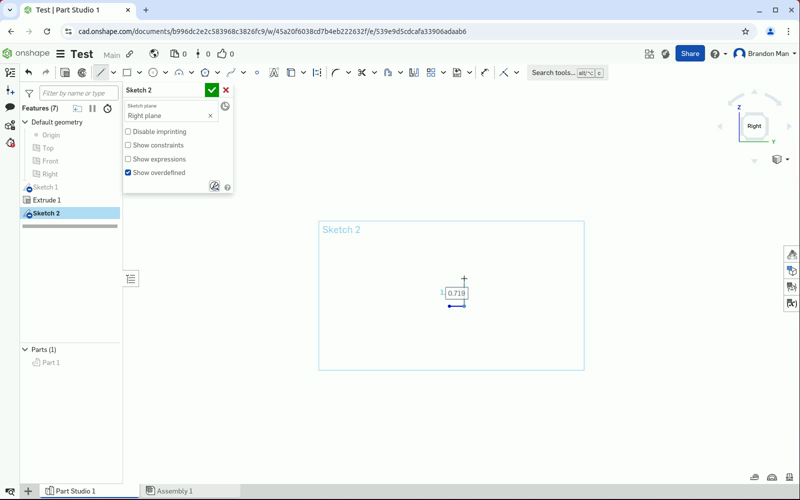
scroll(6)
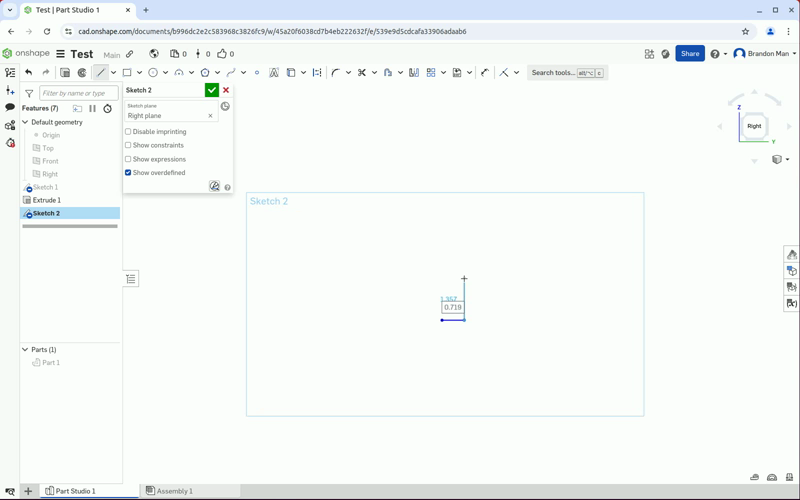
scroll(6)
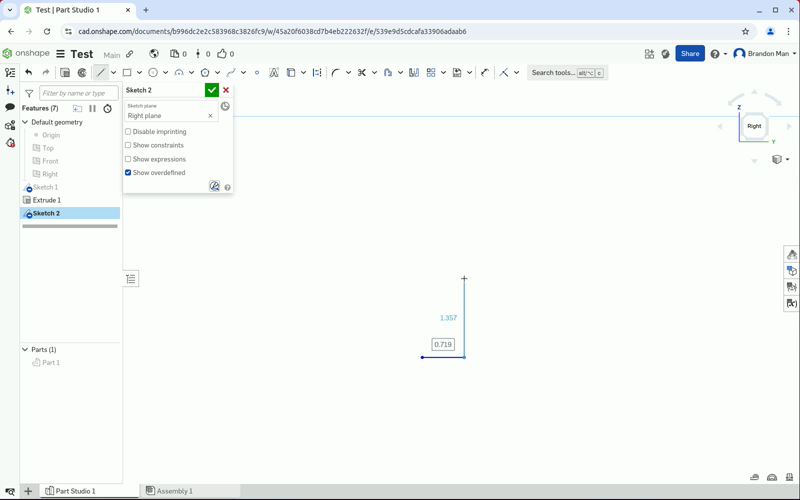
click(464, 278)
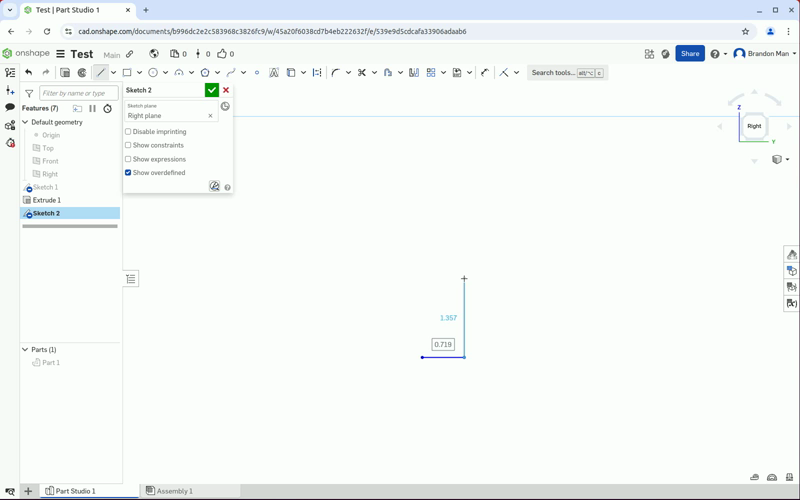
scroll(-6)
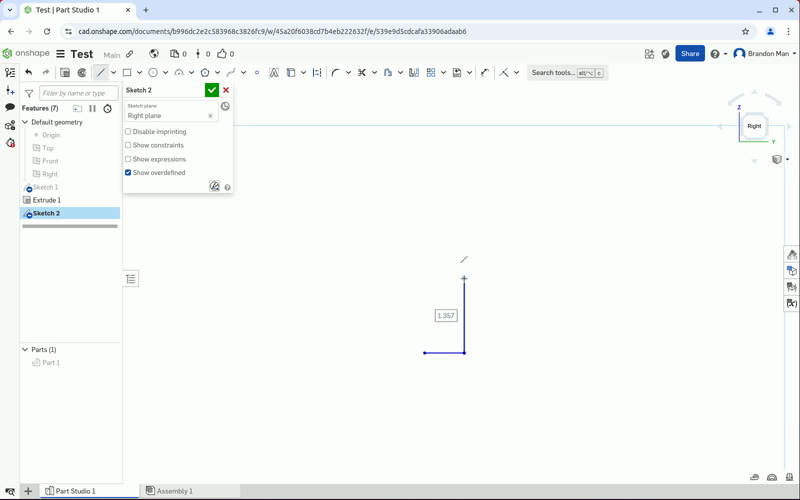
scroll(-6)
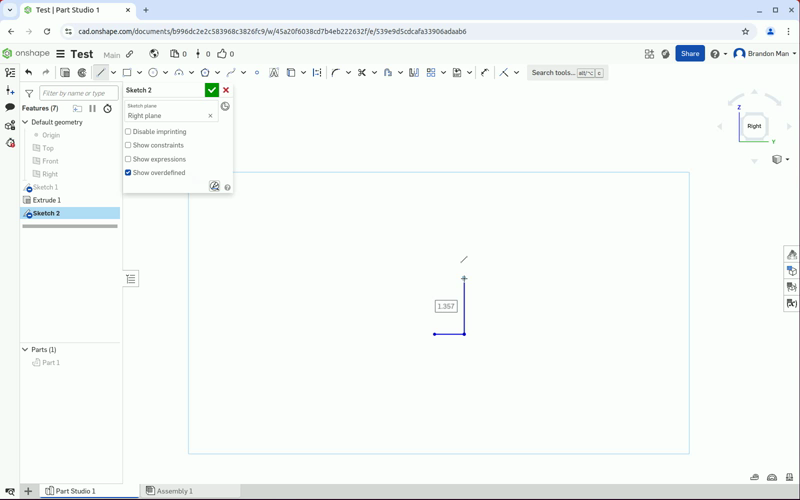
scroll(-6)
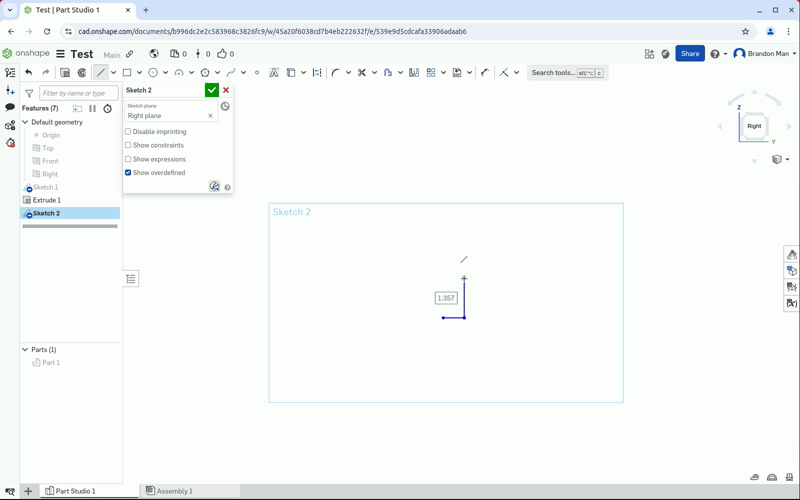
scroll(-6)
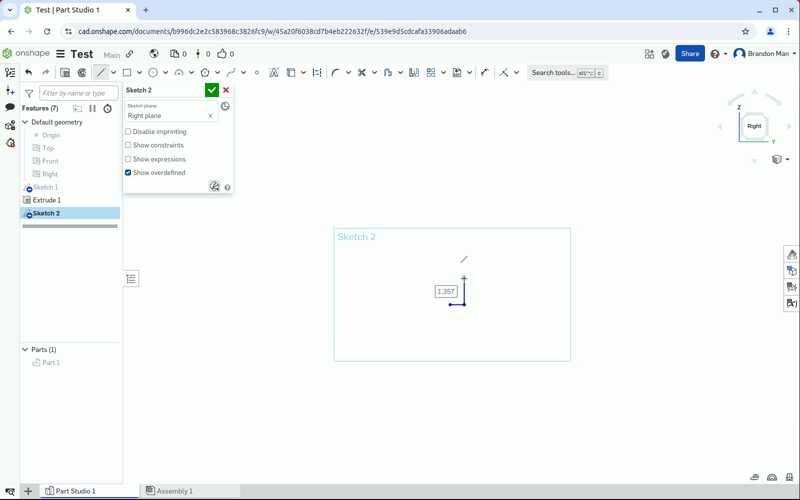
scroll(-6)
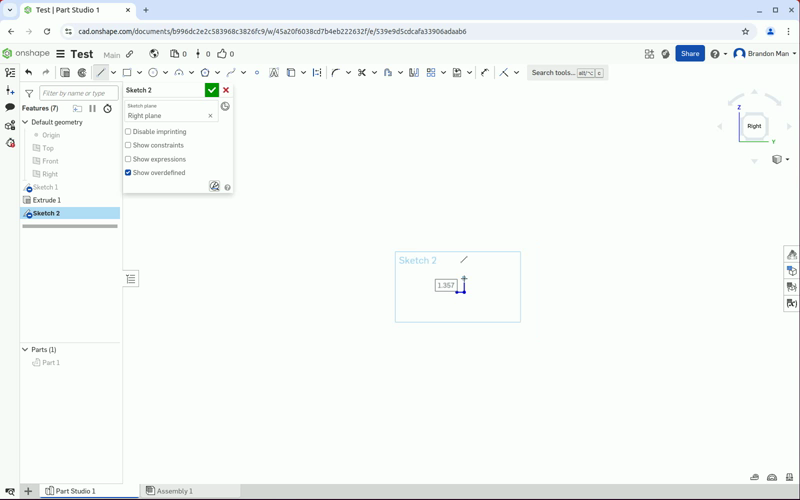
scroll(-6)
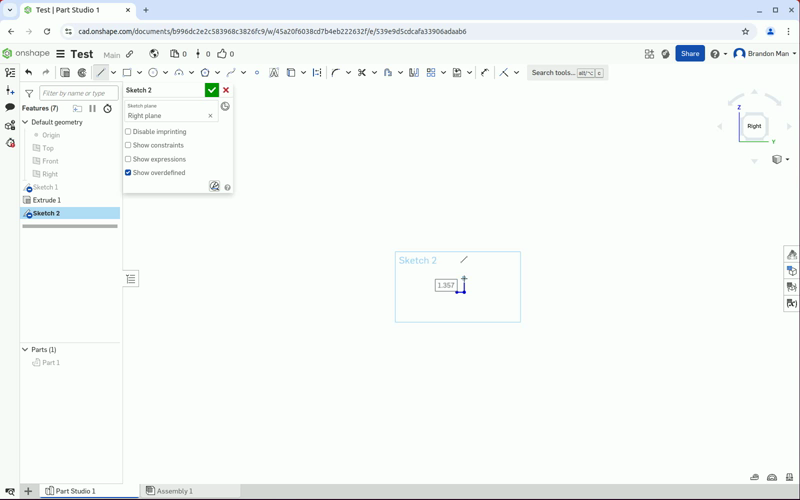
scroll(-6)
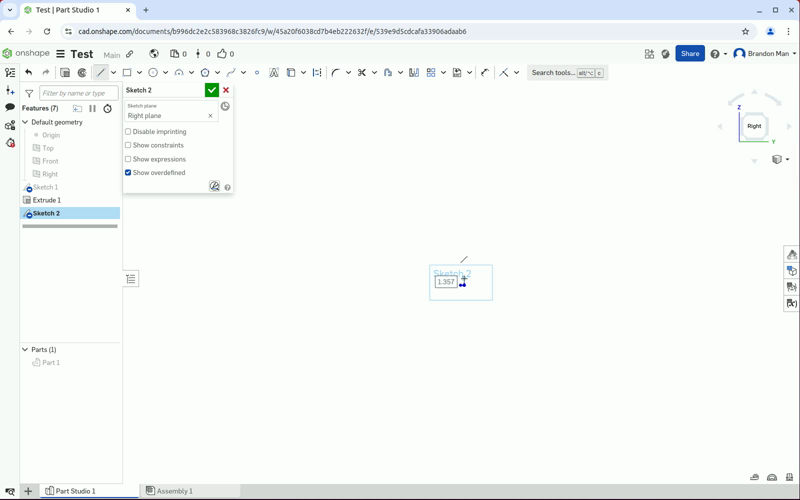
key_up(shift)
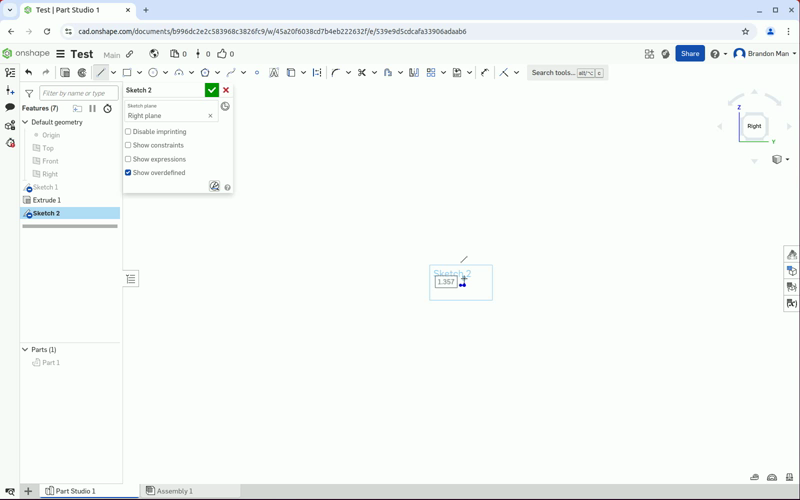
key_down(shift)
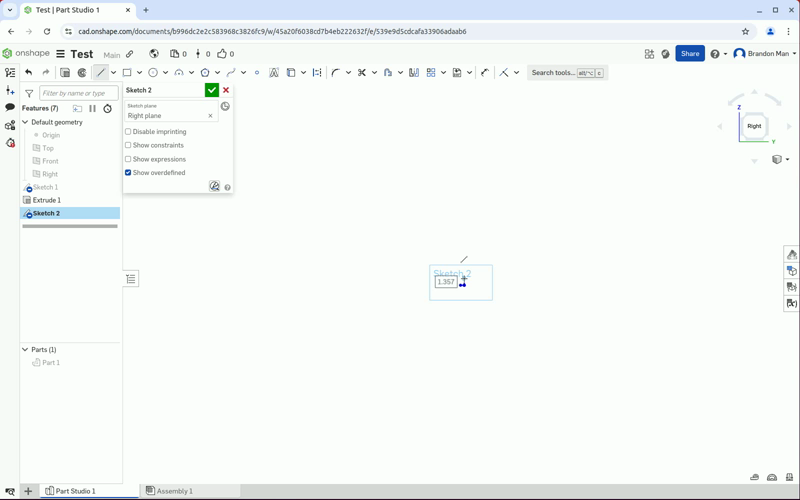
mouse_move(494, 278)
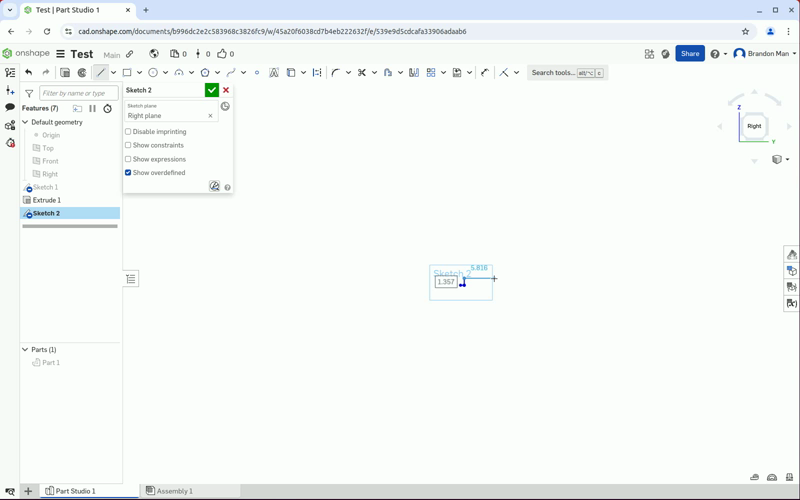
mouse_move(460, 278)
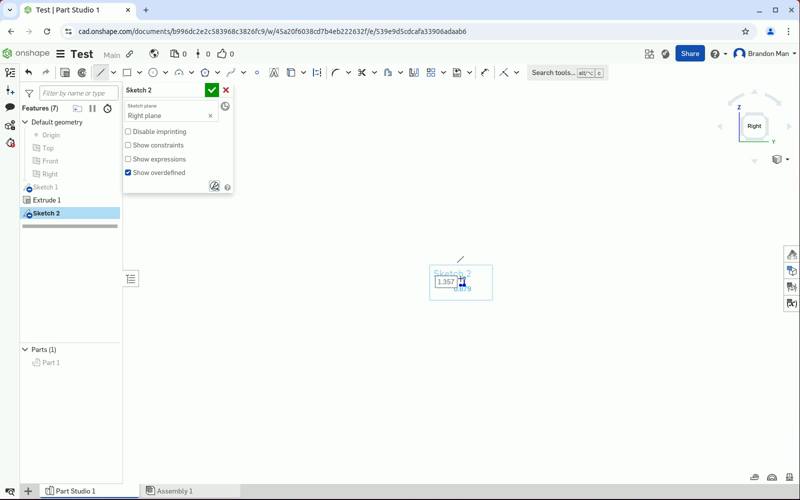
scroll(6)
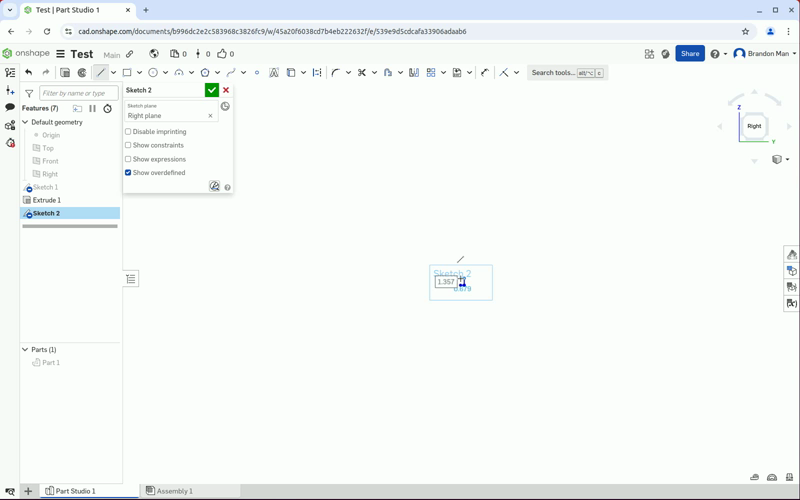
scroll(6)
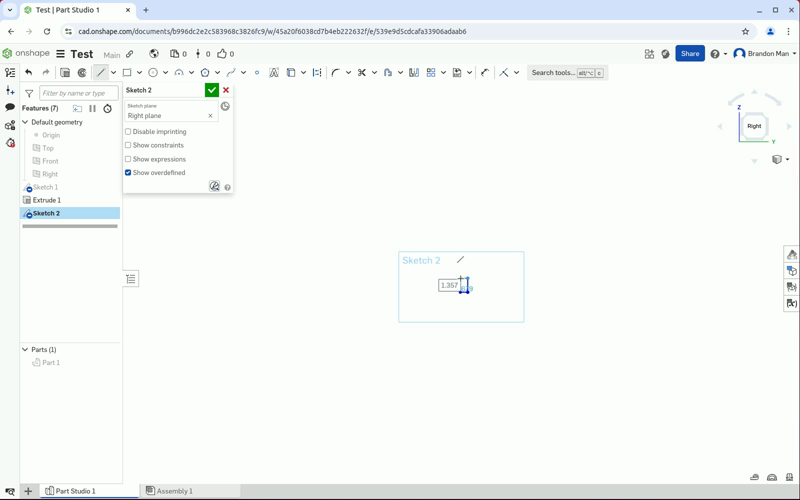
scroll(6)
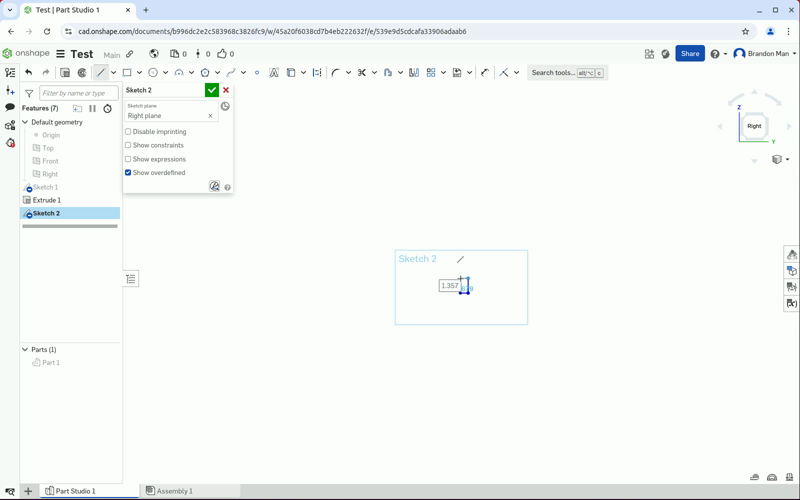
scroll(6)
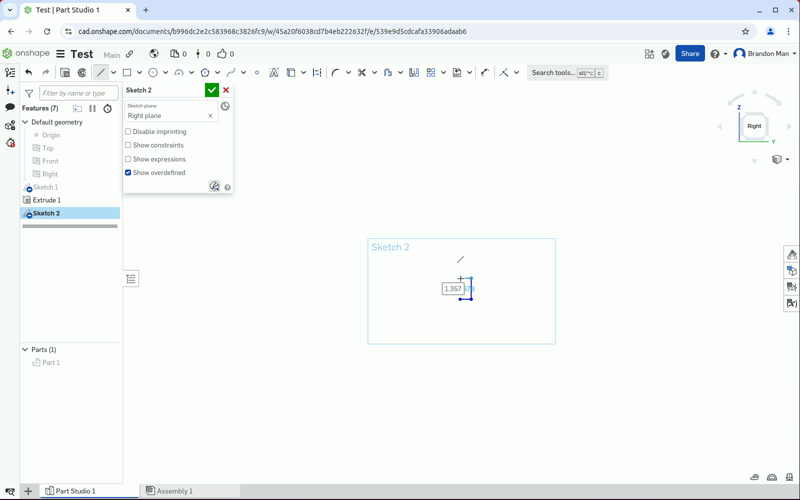
scroll(6)
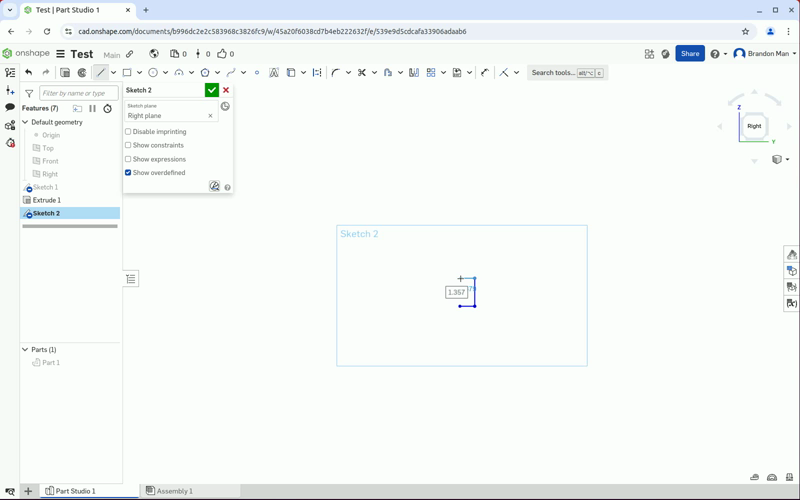
scroll(6)
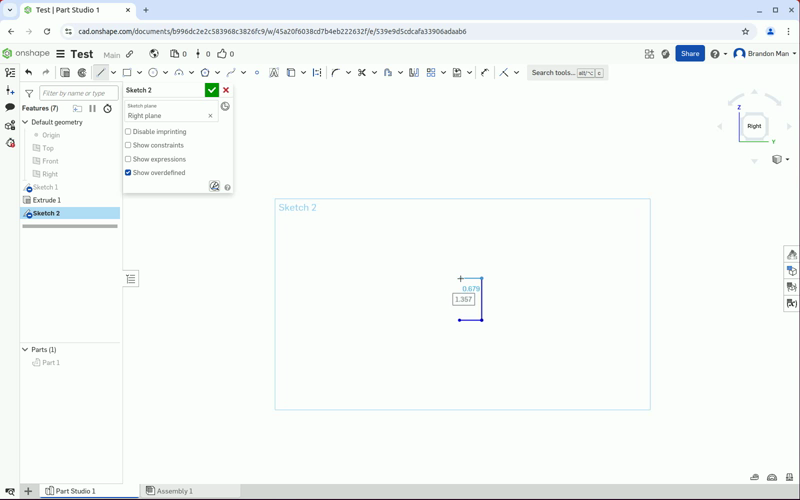
scroll(6)
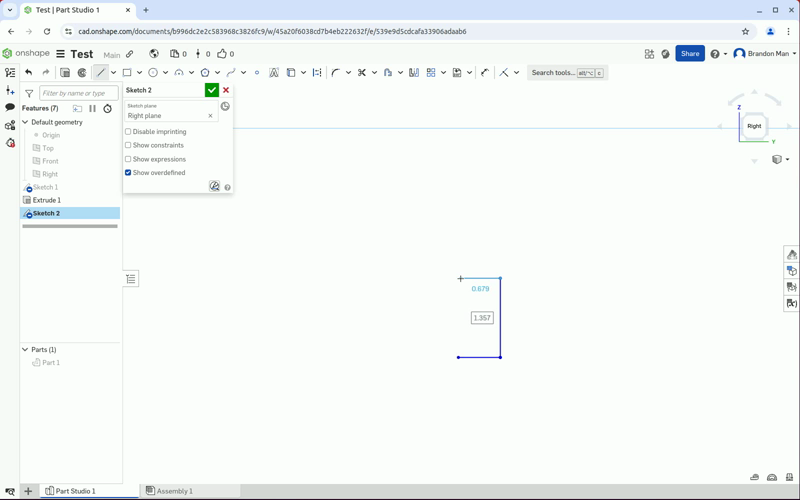
click(460, 278)
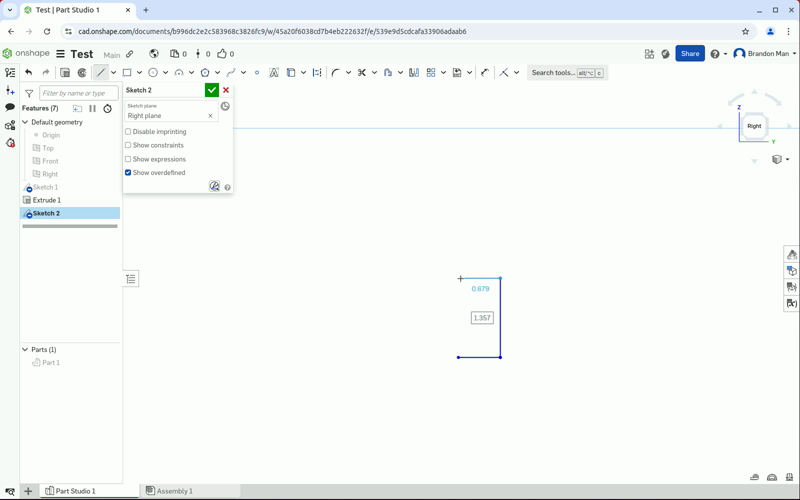
scroll(-6)
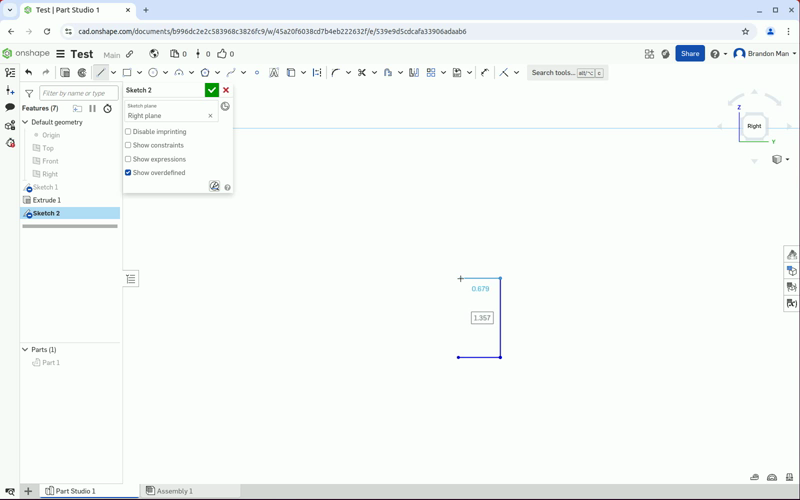
scroll(-6)
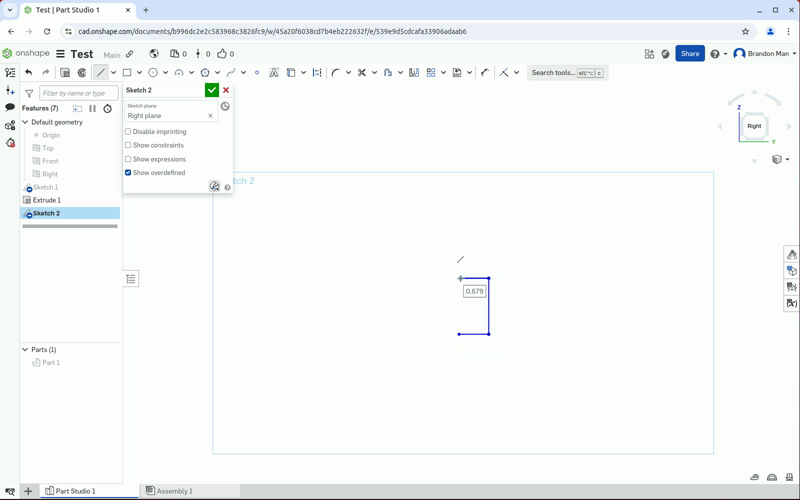
scroll(-6)
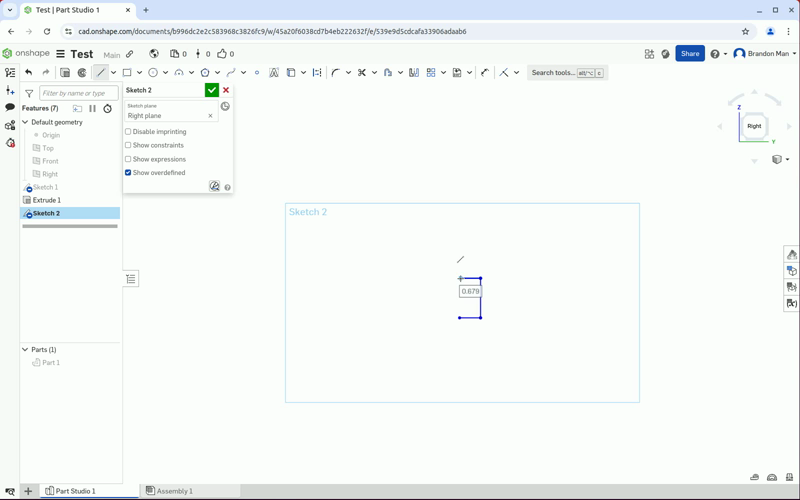
scroll(-6)
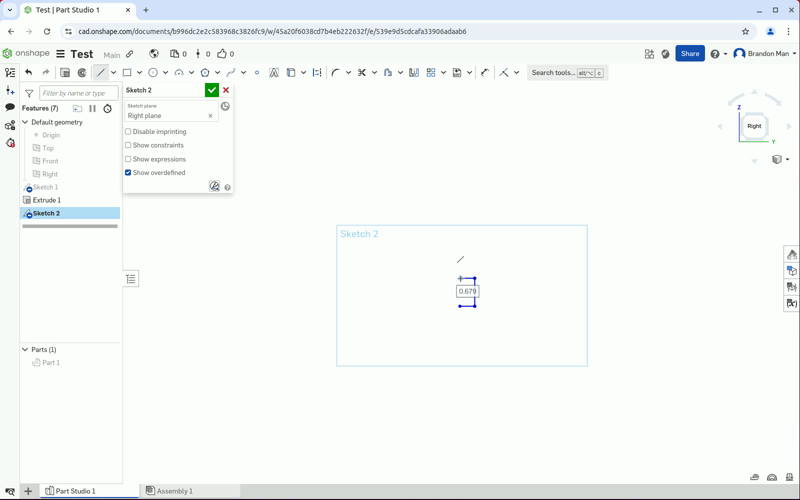
scroll(-6)
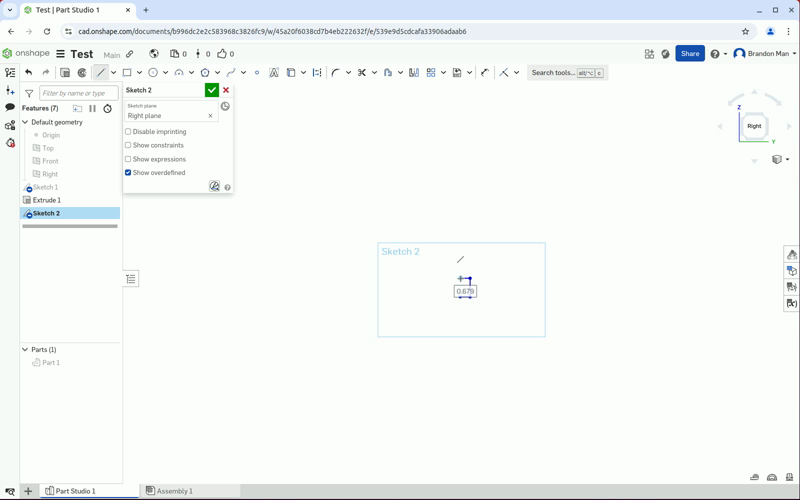
scroll(-6)
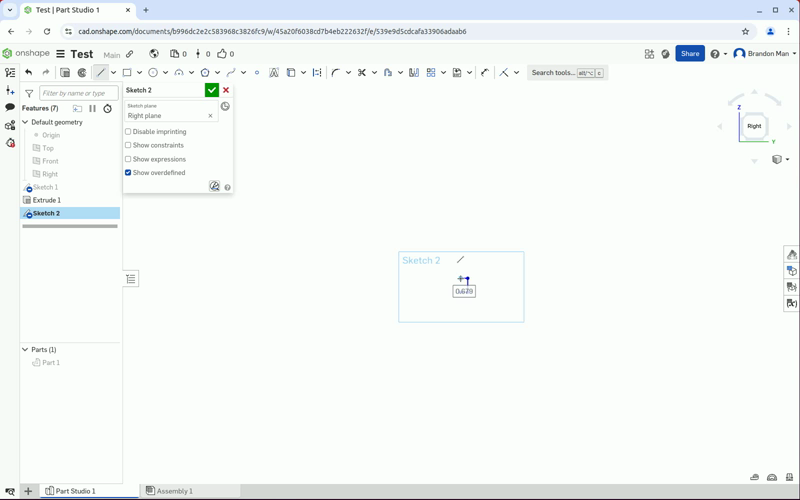
scroll(-6)
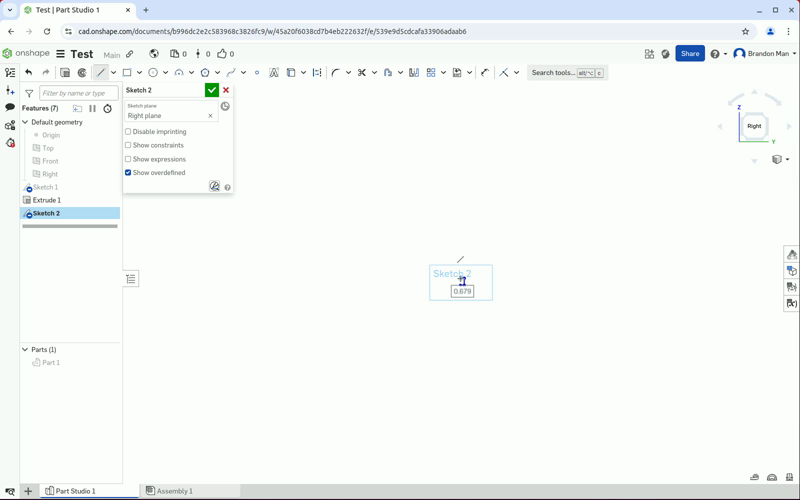
key_up(shift)
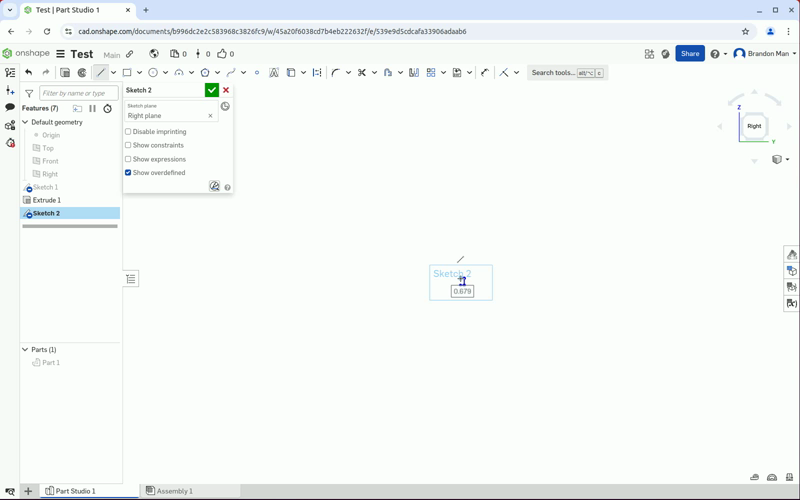
mouse_move(490, 278)
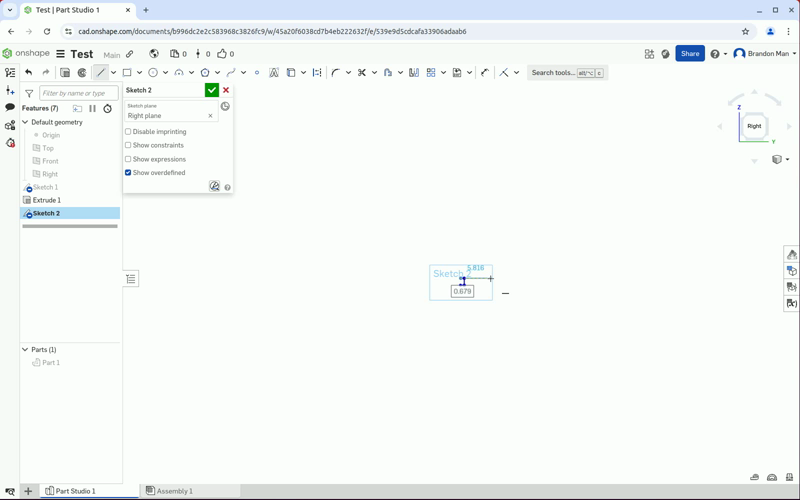
key_down(shift)
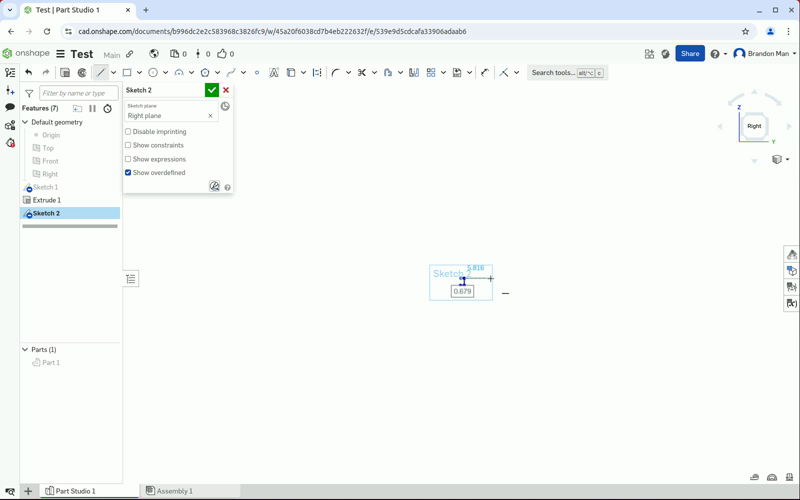
mouse_move(460, 285)
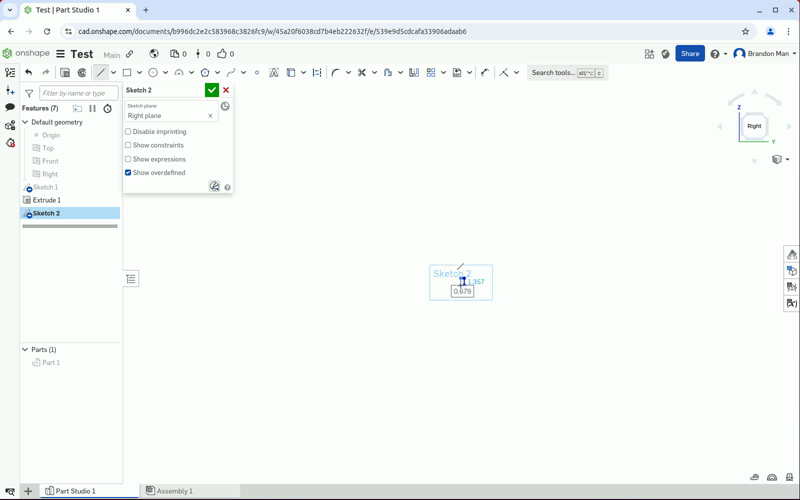
scroll(6)
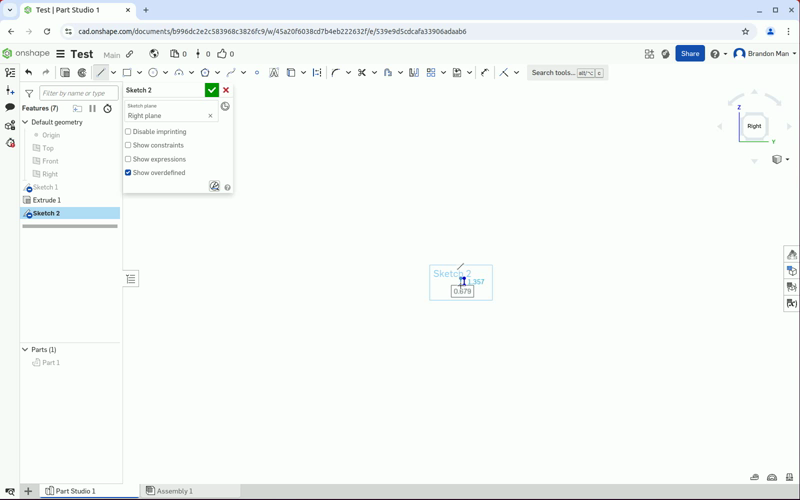
scroll(6)
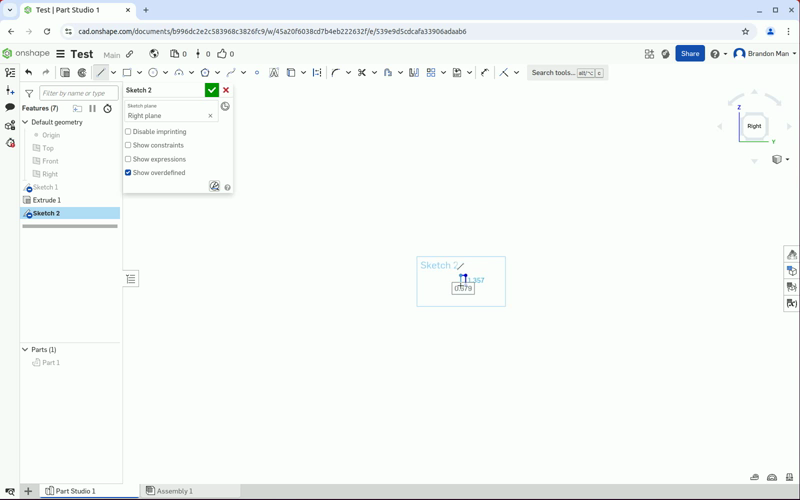
scroll(6)
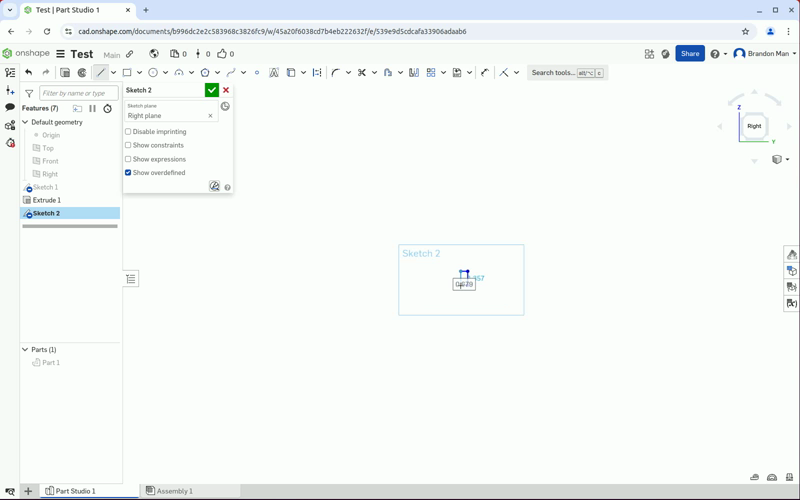
scroll(6)
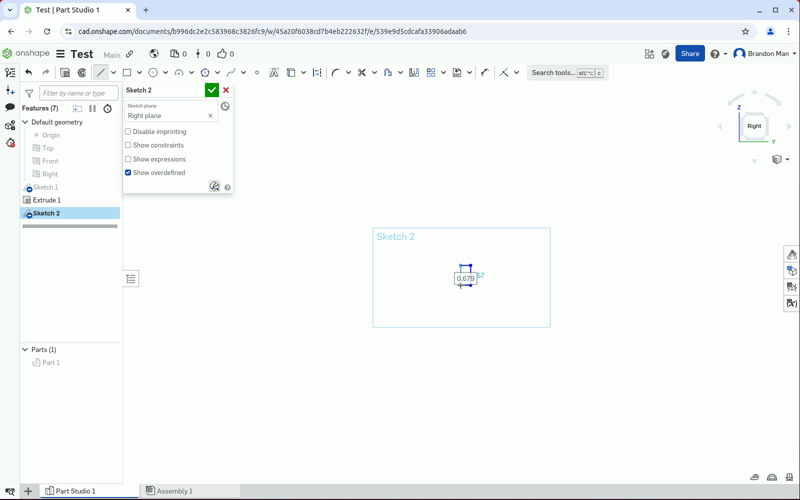
scroll(6)
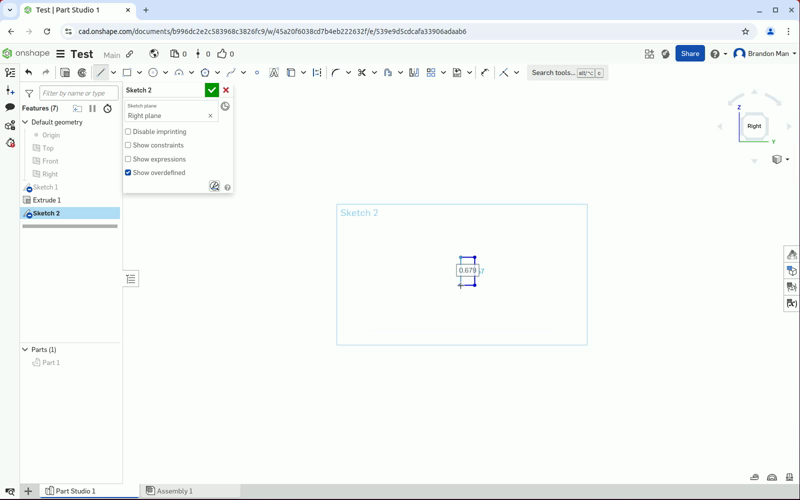
scroll(6)
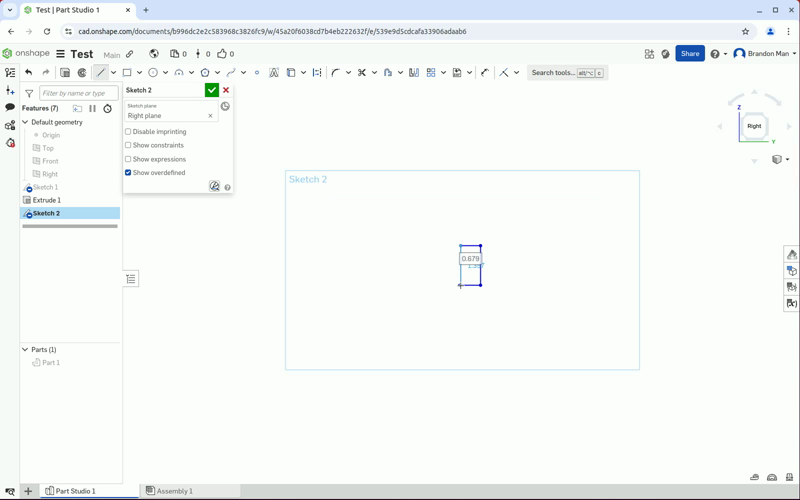
scroll(6)
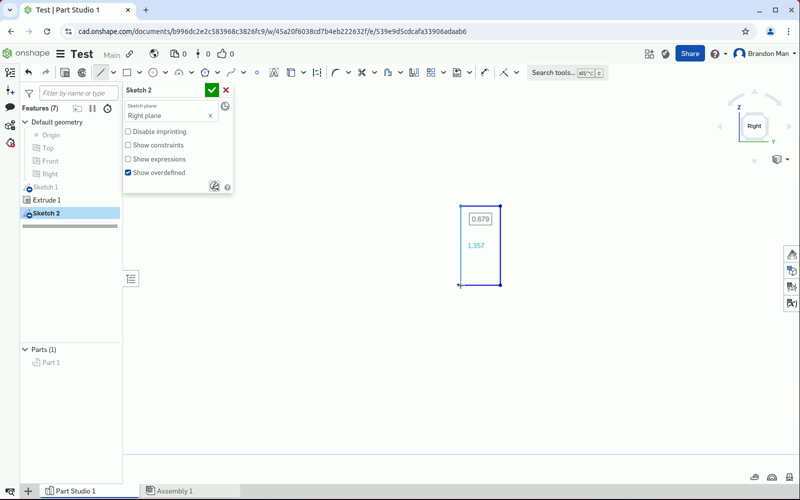
key_up(shift)
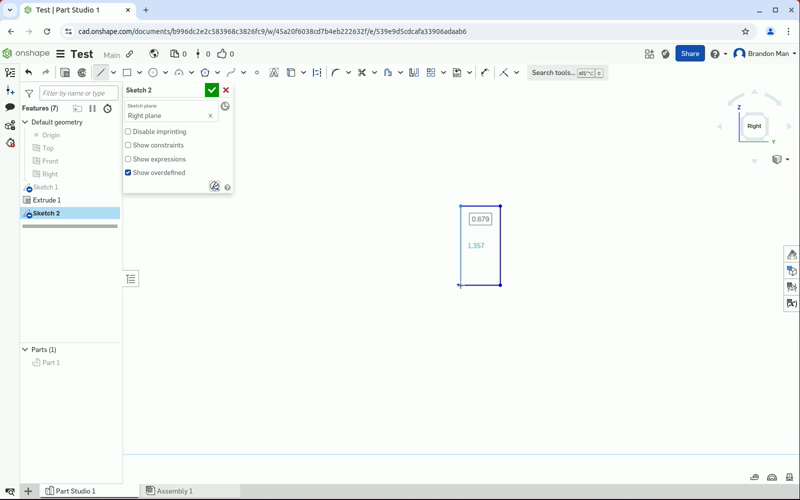
click(460, 285)
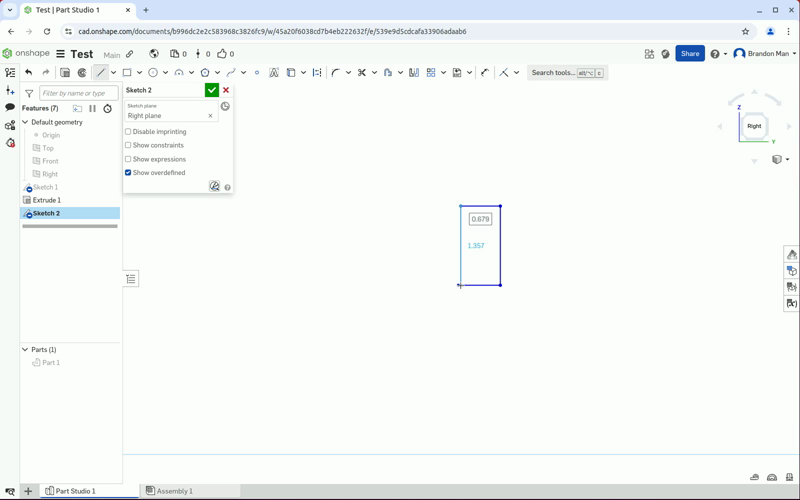
scroll(-6)
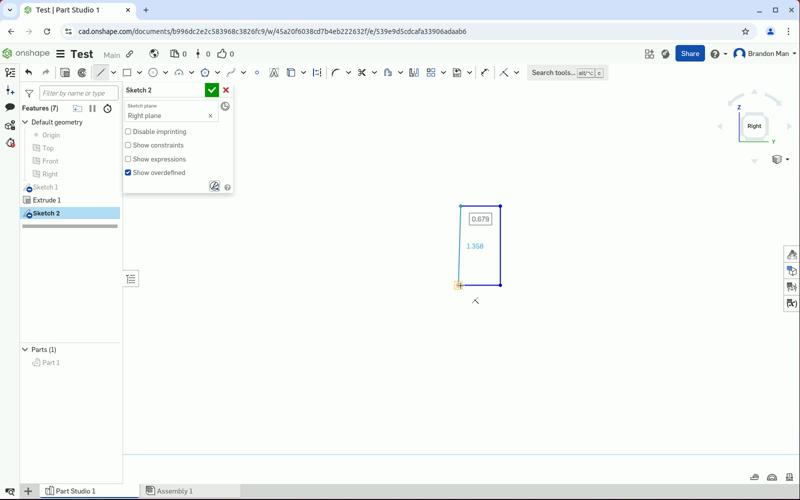
scroll(-6)
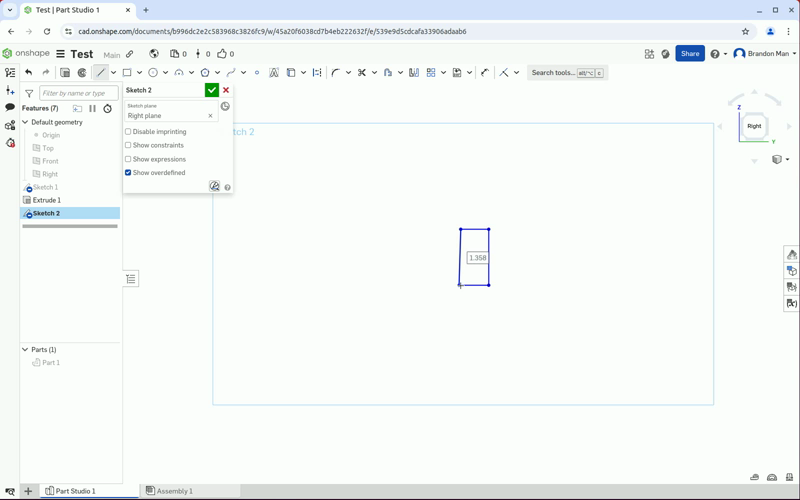
scroll(-6)
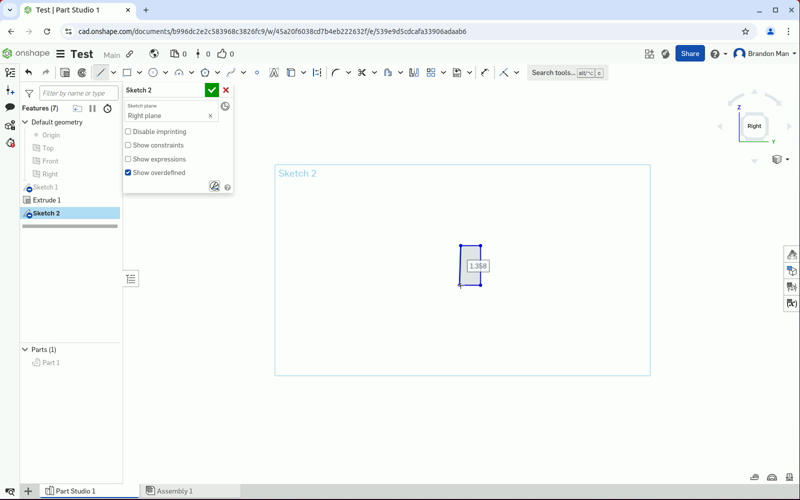
scroll(-6)
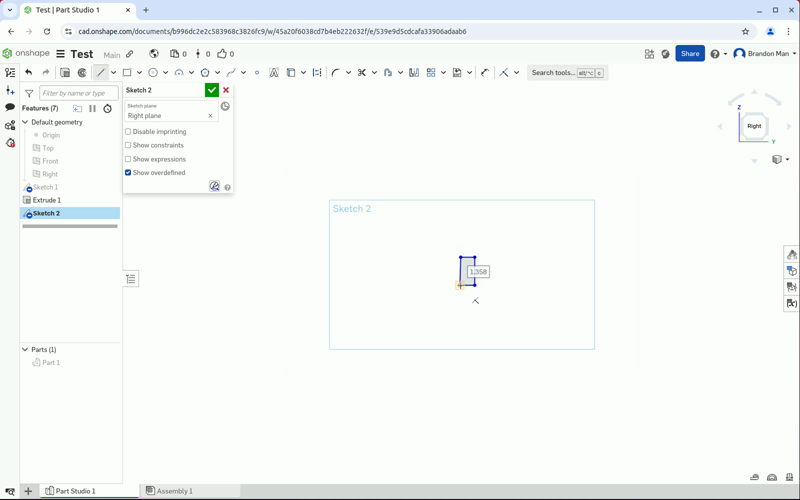
scroll(-6)
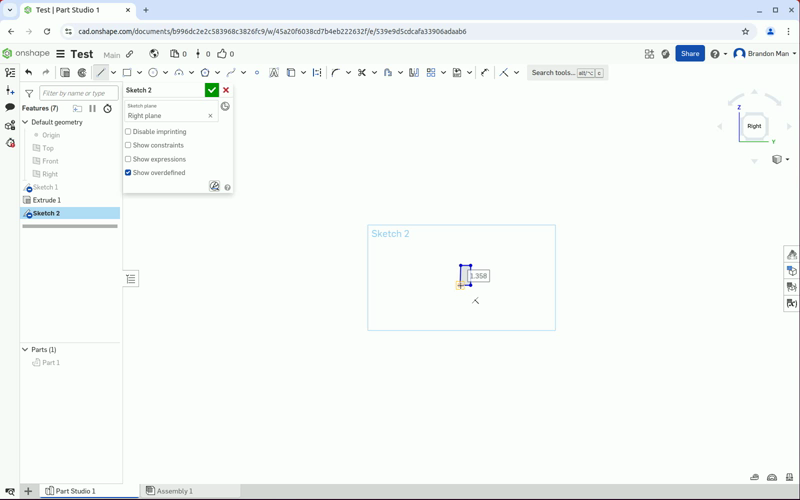
scroll(-6)
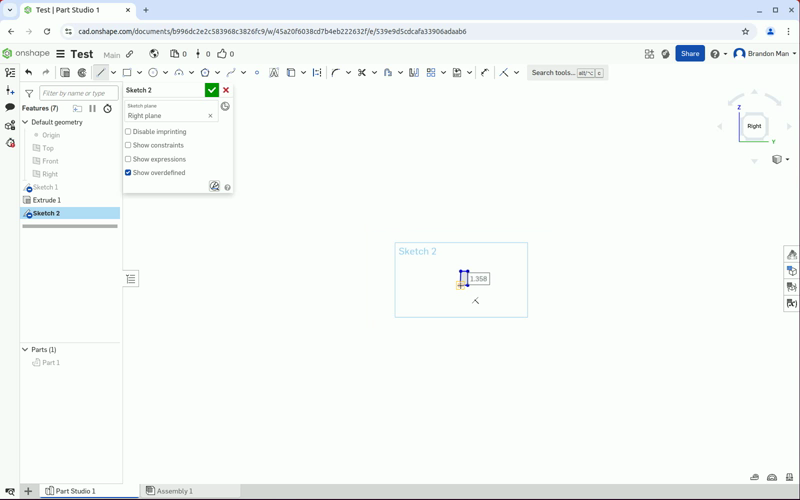
scroll(-6)
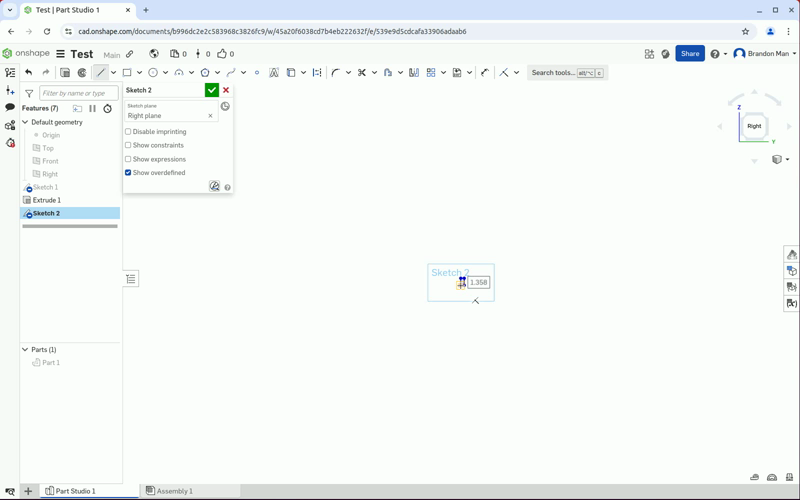
key(esc)
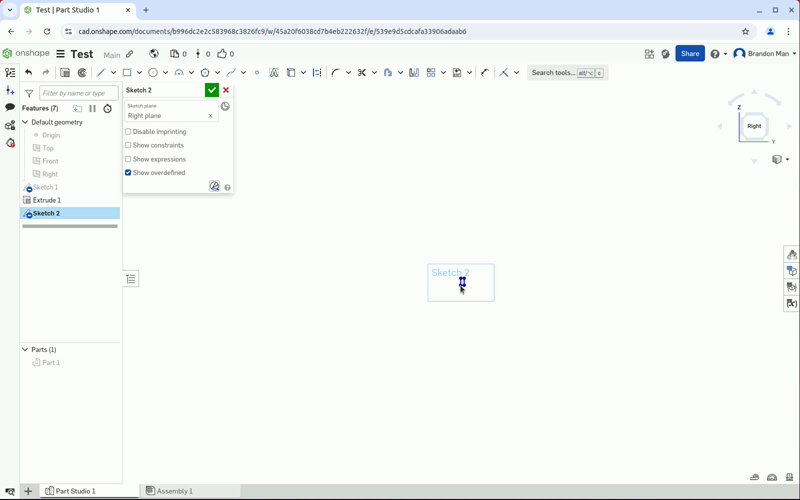
mouse_move(463, 281)
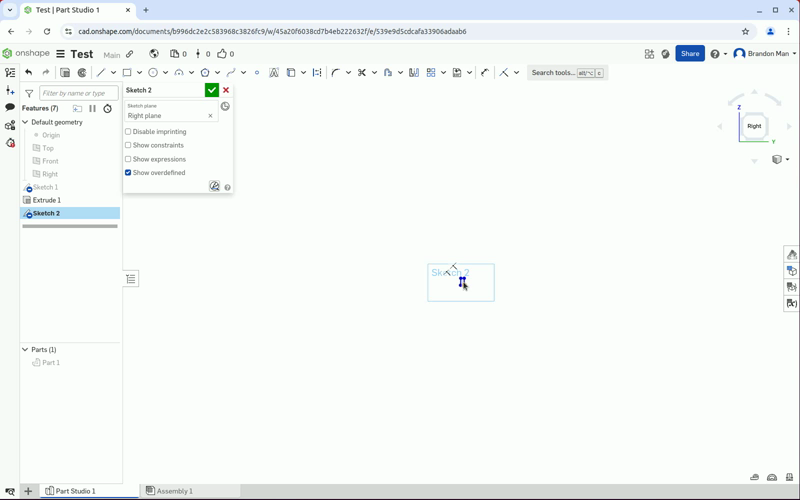
scroll(6)
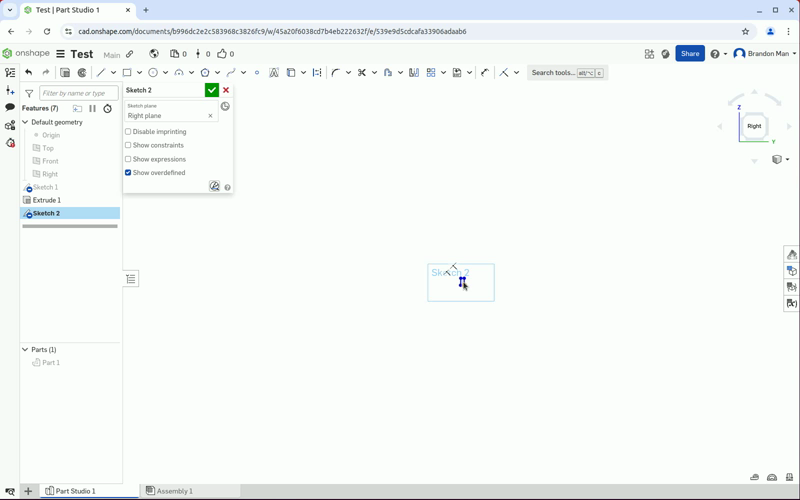
scroll(6)
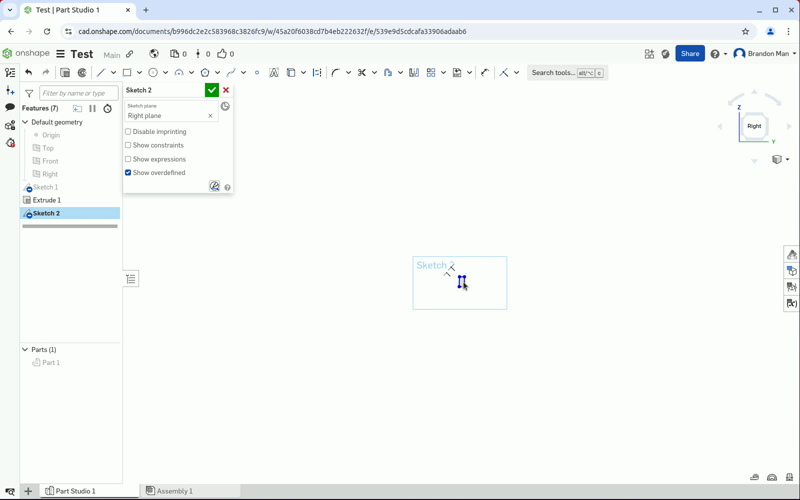
scroll(6)
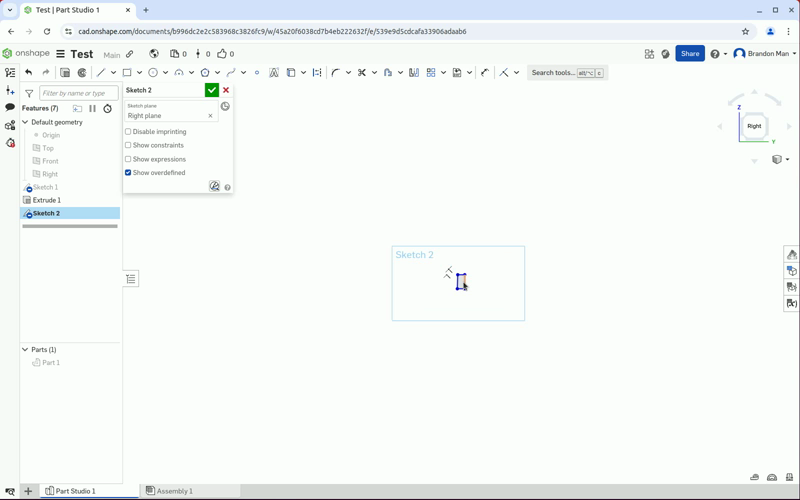
scroll(6)
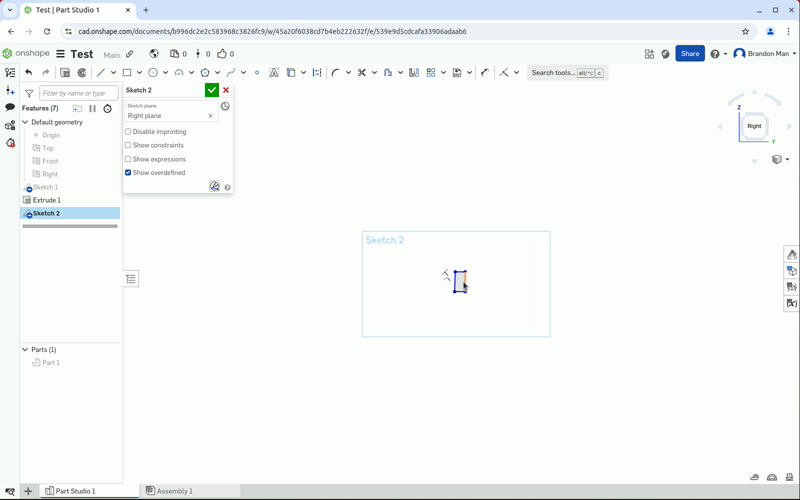
scroll(6)
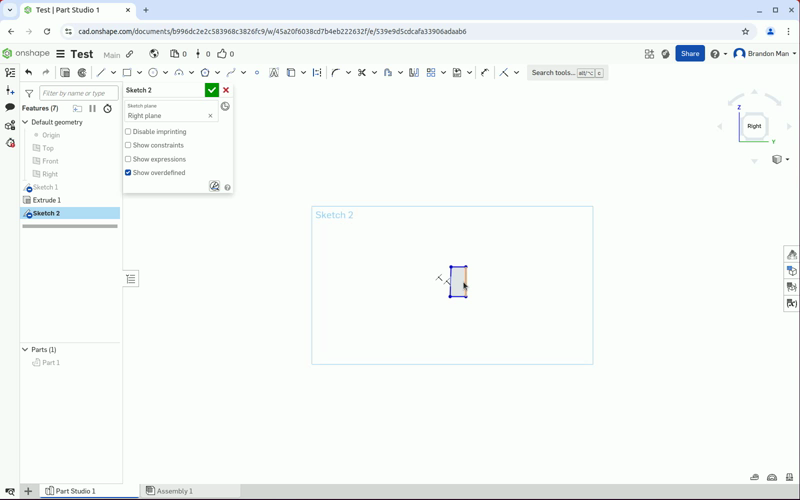
scroll(6)
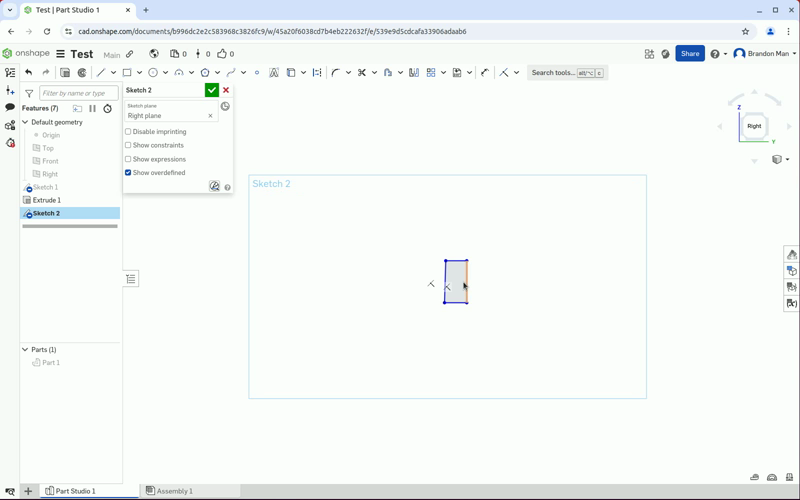
scroll(6)
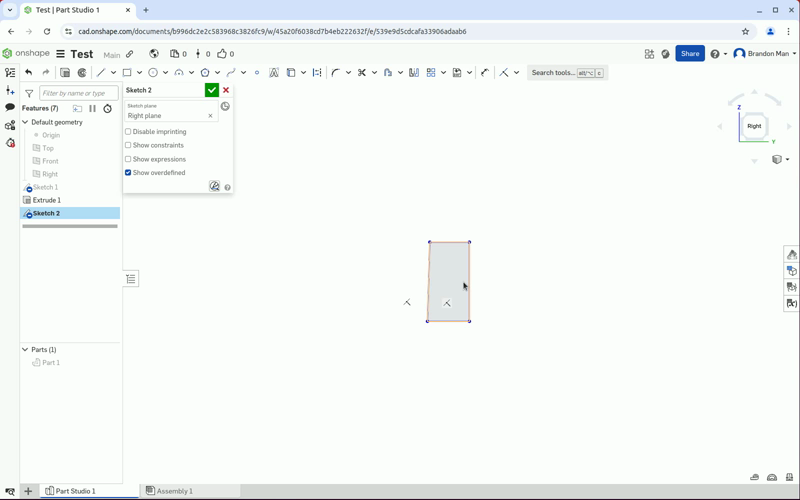
click(463, 281)
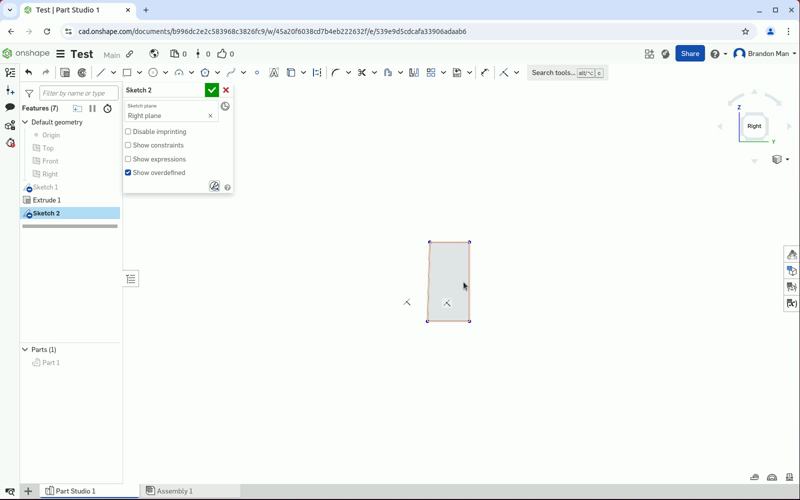
scroll(-6)
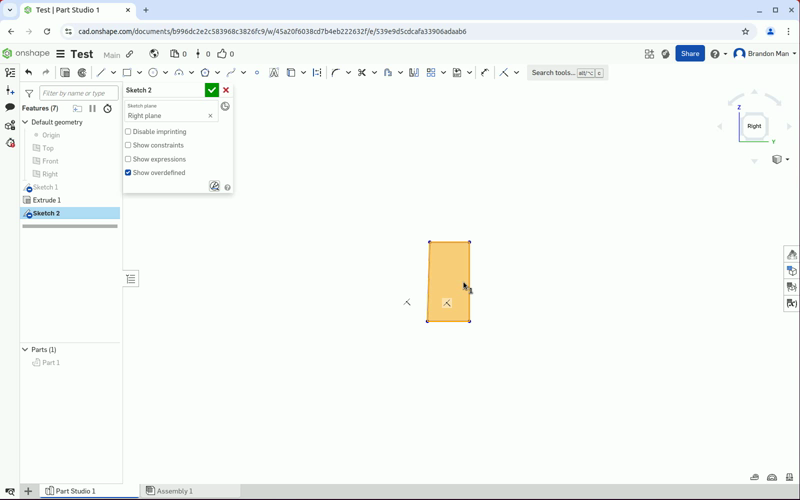
scroll(-6)
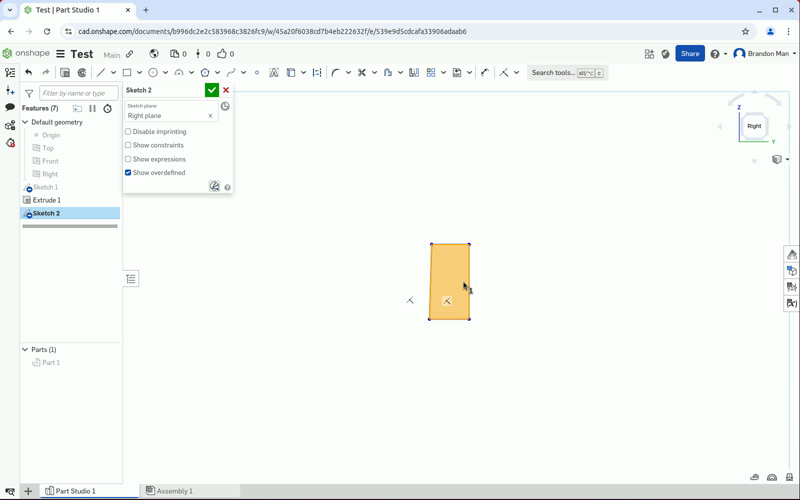
scroll(-6)
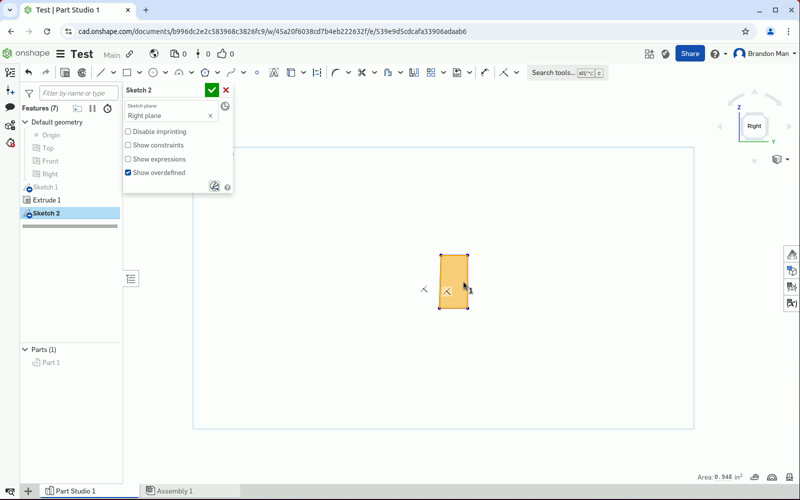
scroll(-6)
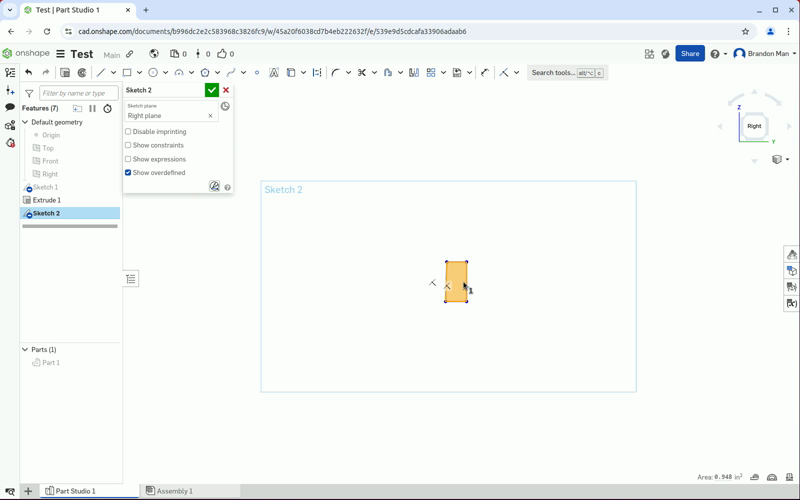
scroll(-6)
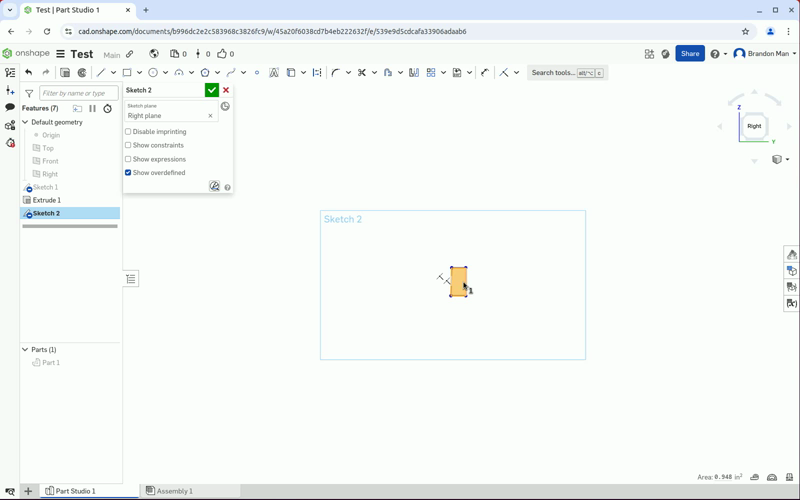
scroll(-6)
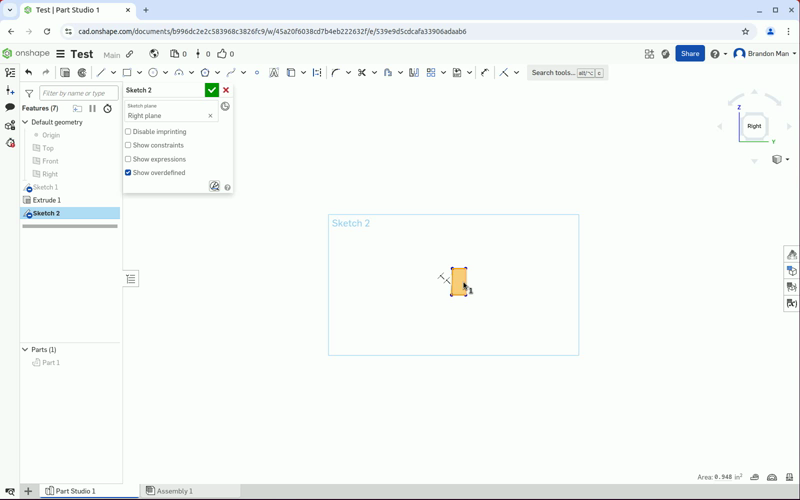
scroll(-6)
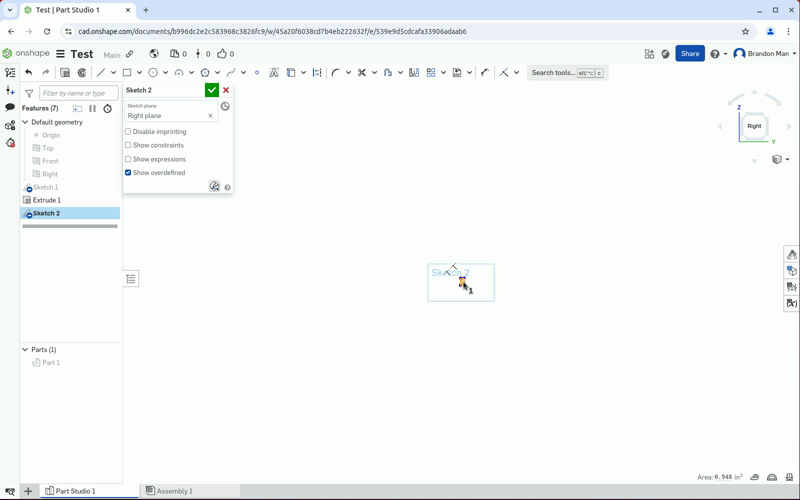
mouse_move(73, 352)
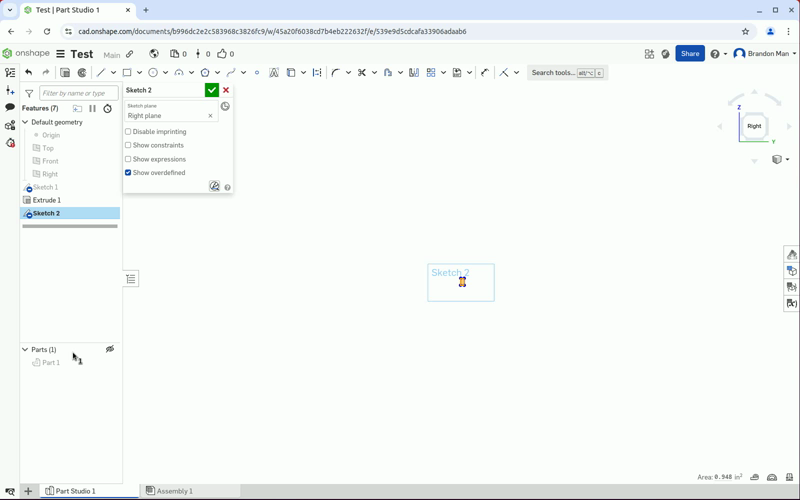
key(shift+y)
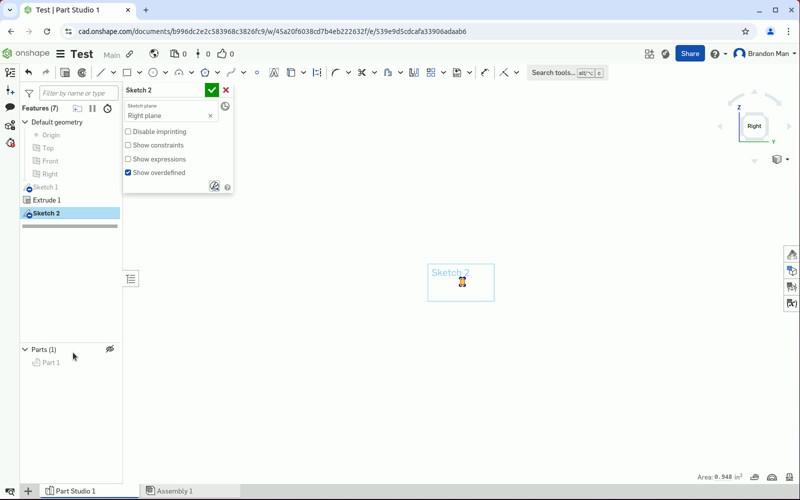
key(shift+e)
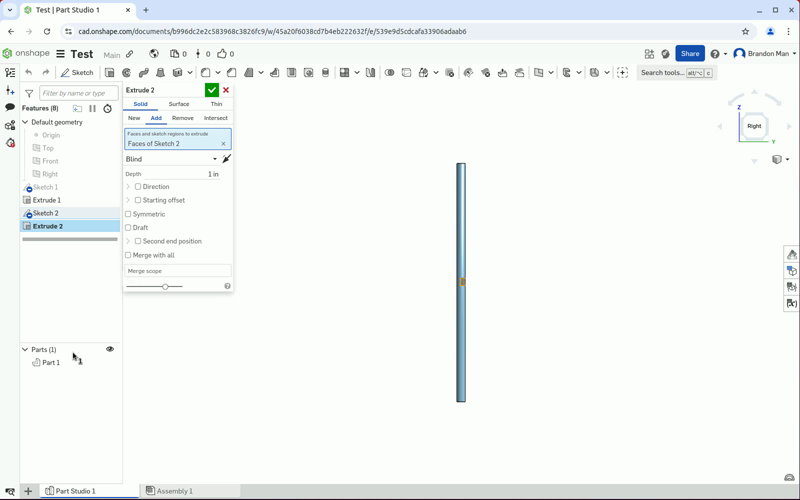
mouse_move(143, 106)
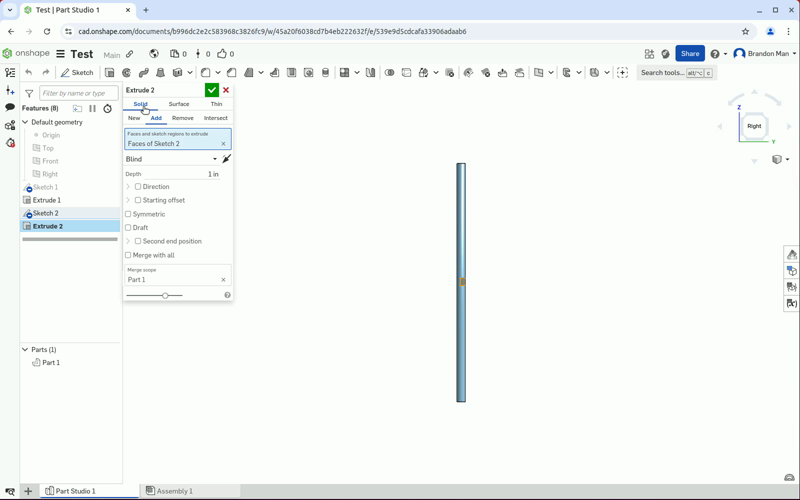
click(143, 106)
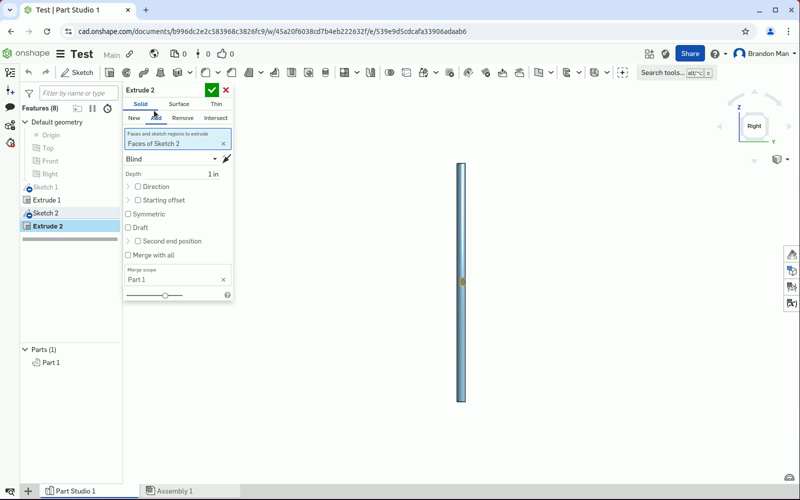
mouse_move(186, 120)
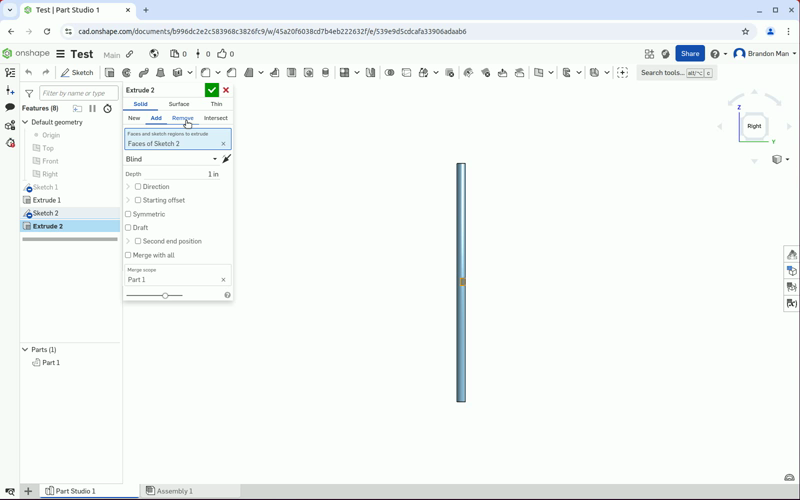
click(186, 120)
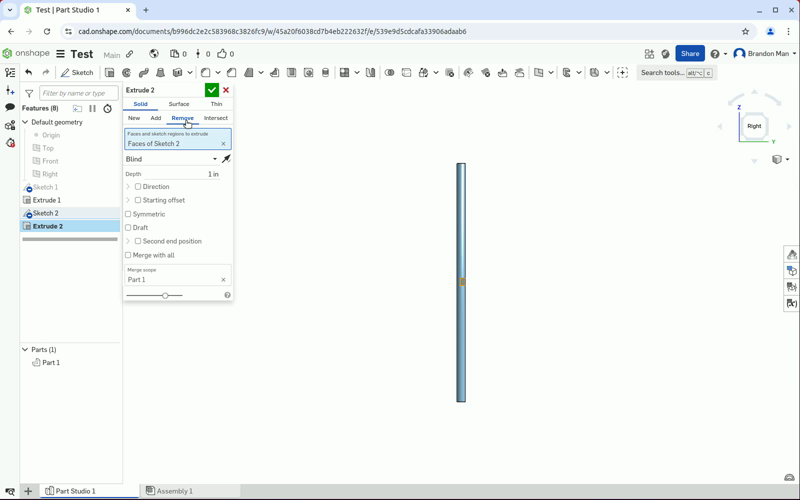
key(tab, 4)
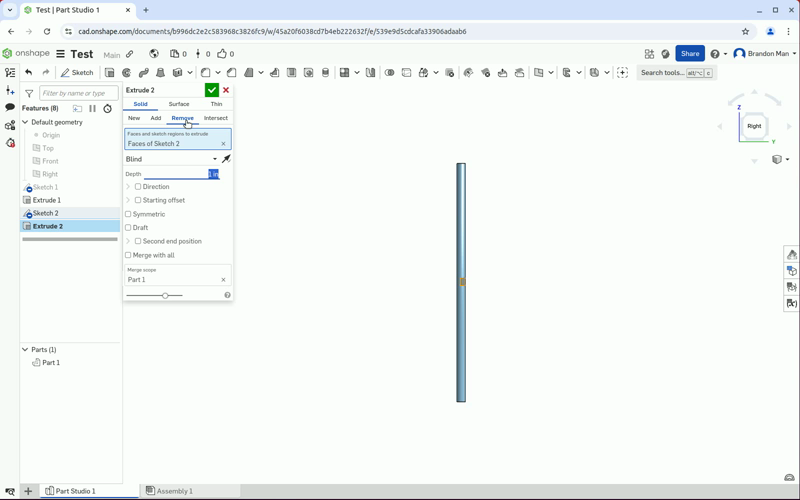
text(1.926)
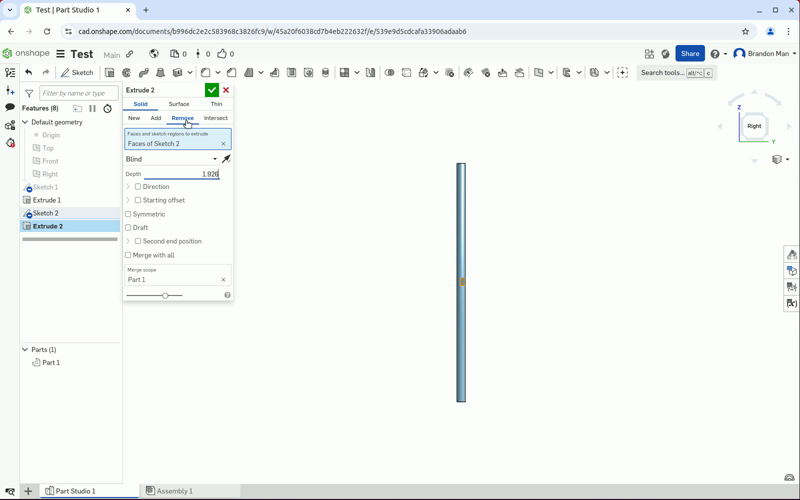
key(tab, 3)
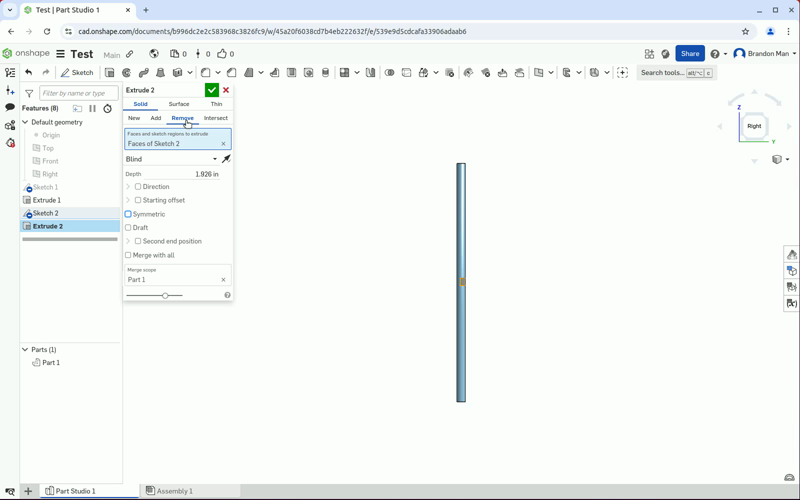
key(space)
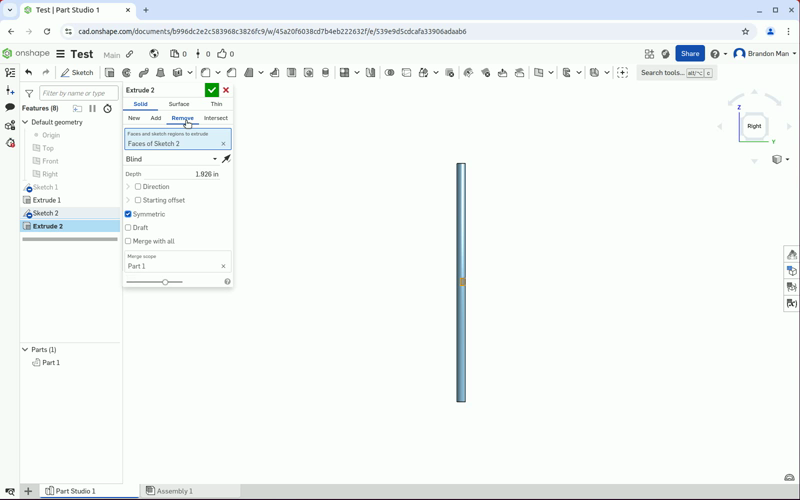
key(tab, 2)
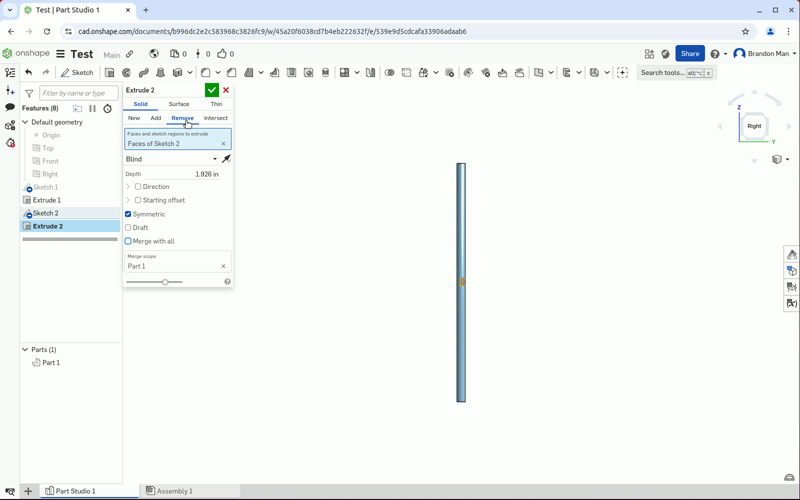
key(space)
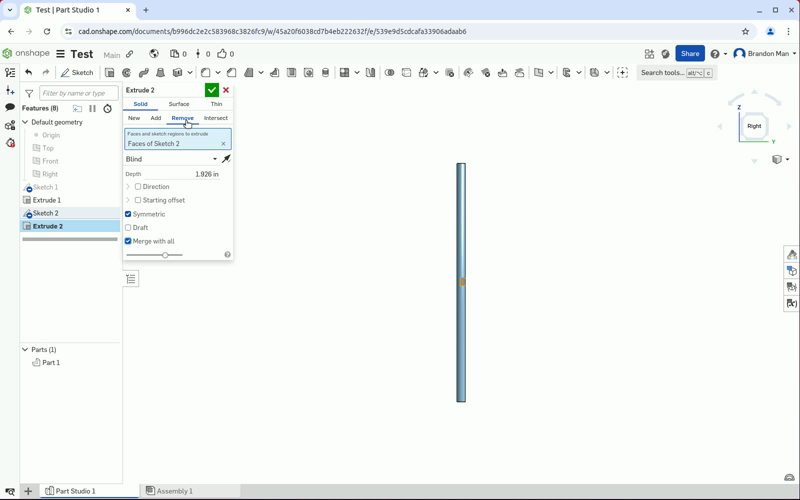
key(enter)
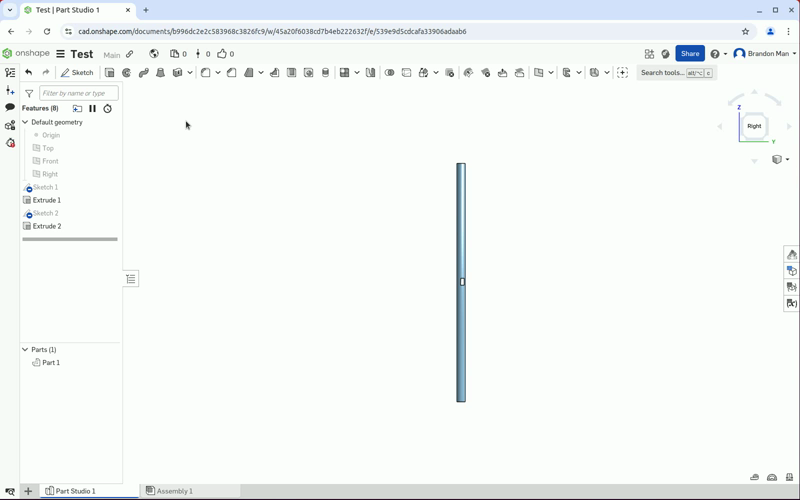
key(shift+h)
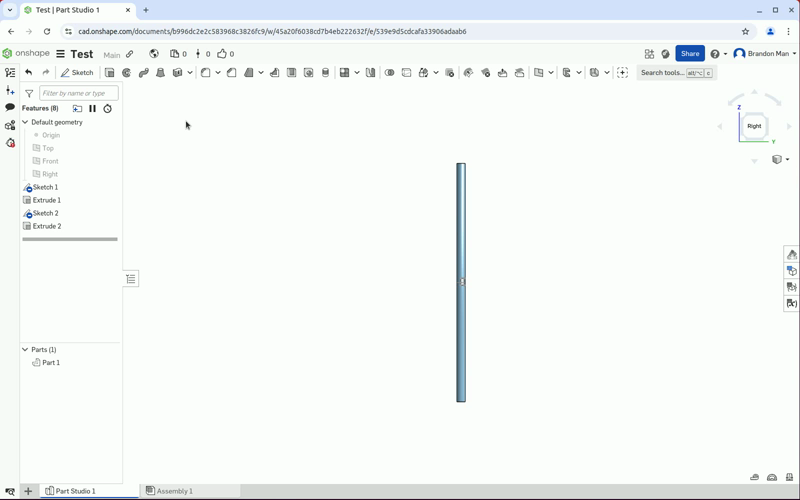
key(shift+h)
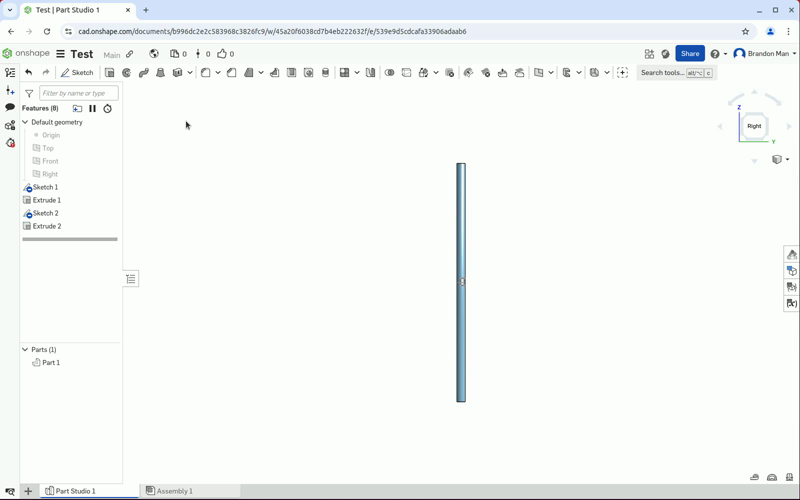
key(shift+7)
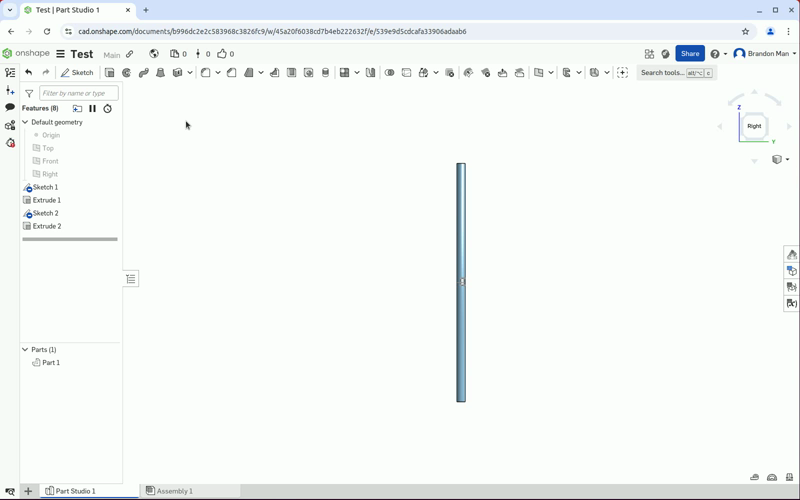
key(right, 2)
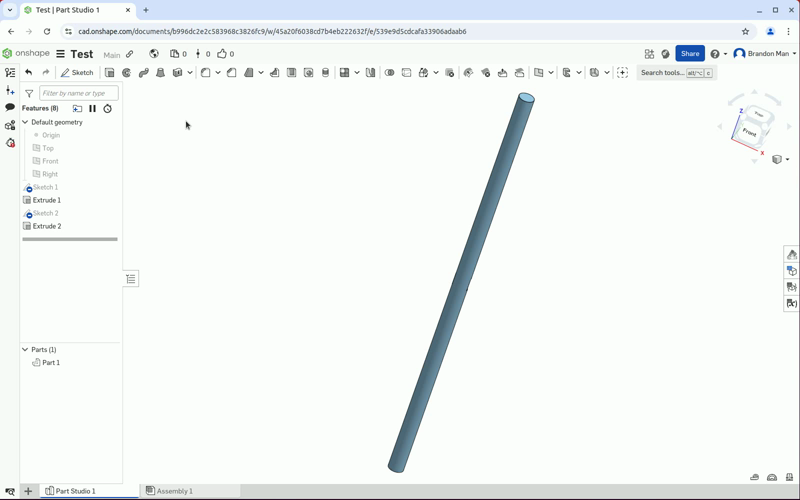
key(down, 2)
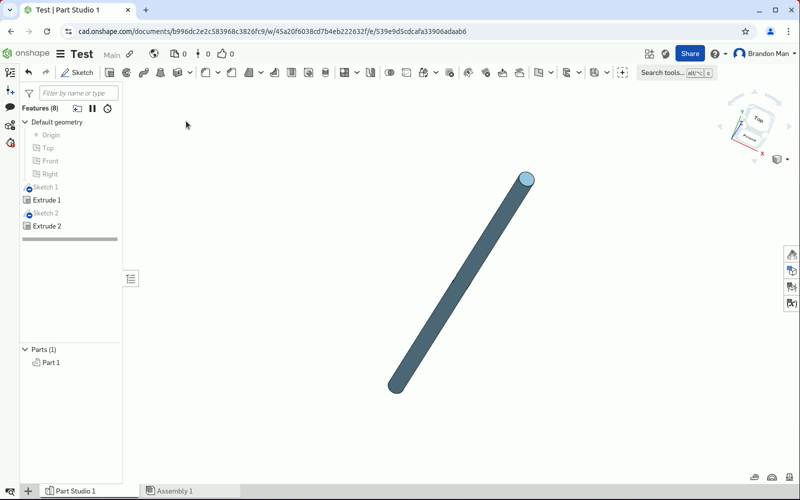
key(up, 2)
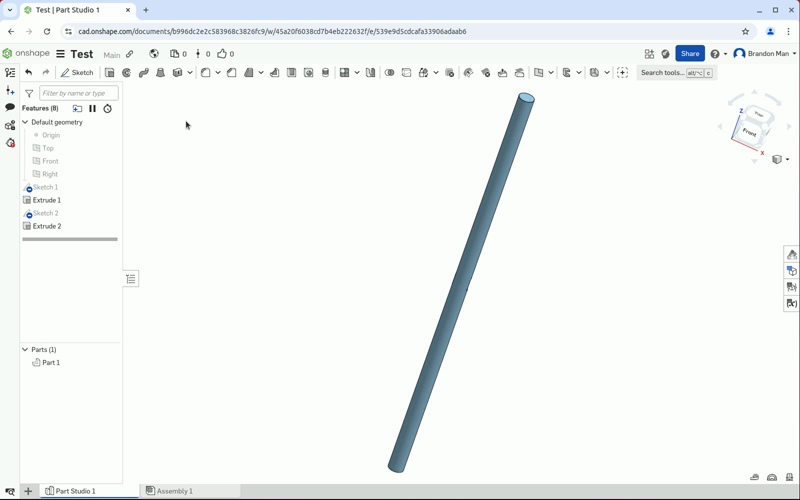
key(left, 2)
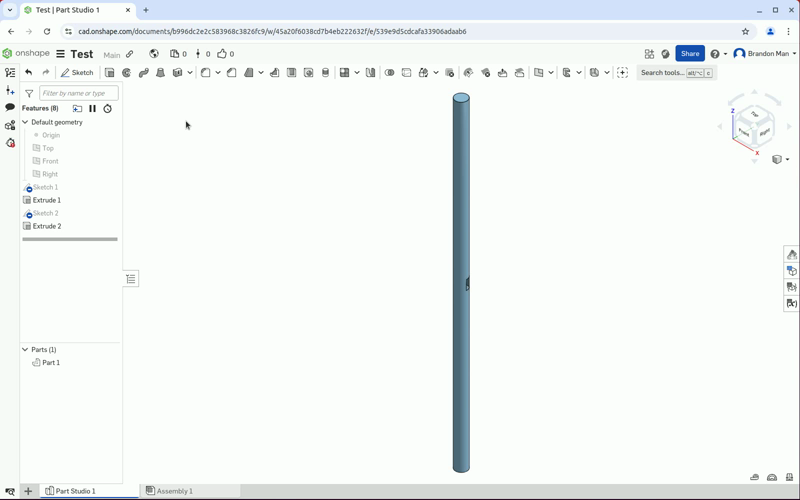
mouse_move(73, 189)
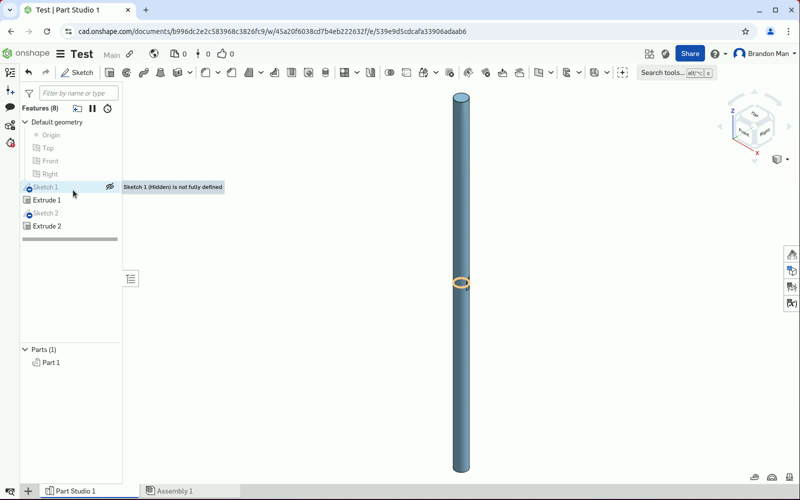
click(73, 189)